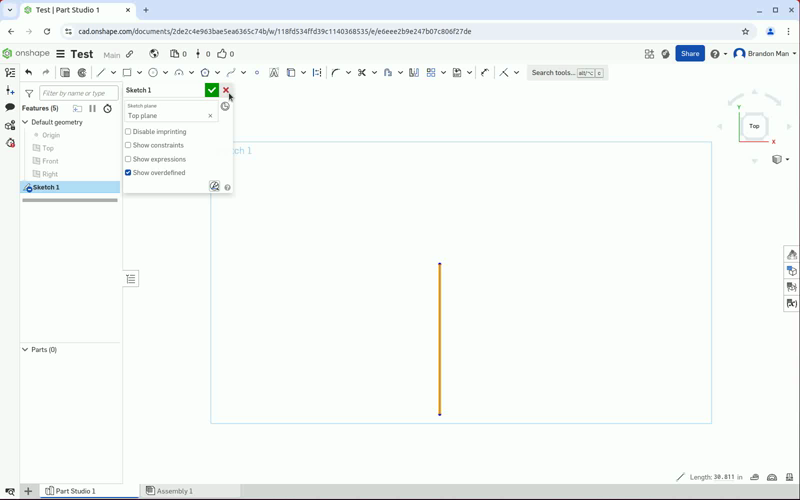
key(shift+h)
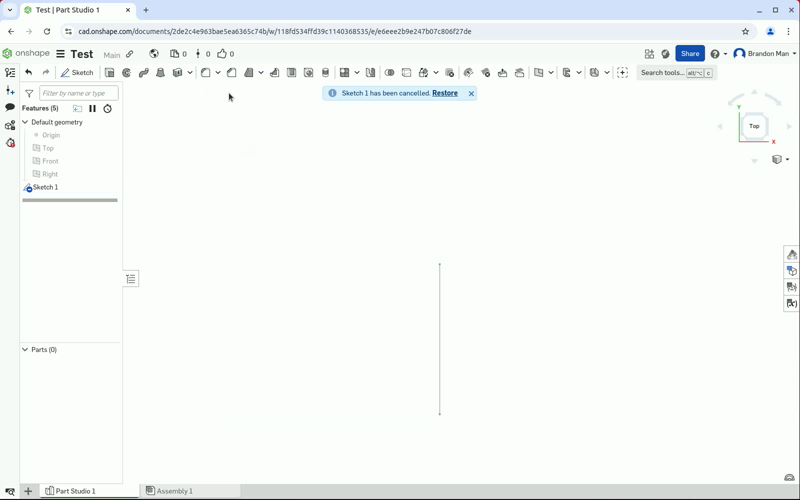
key(shift+s)
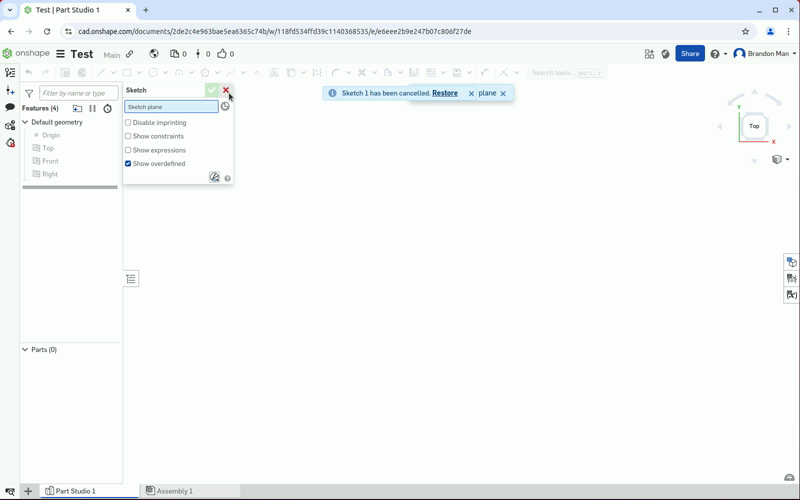
mouse_move(73, 150)
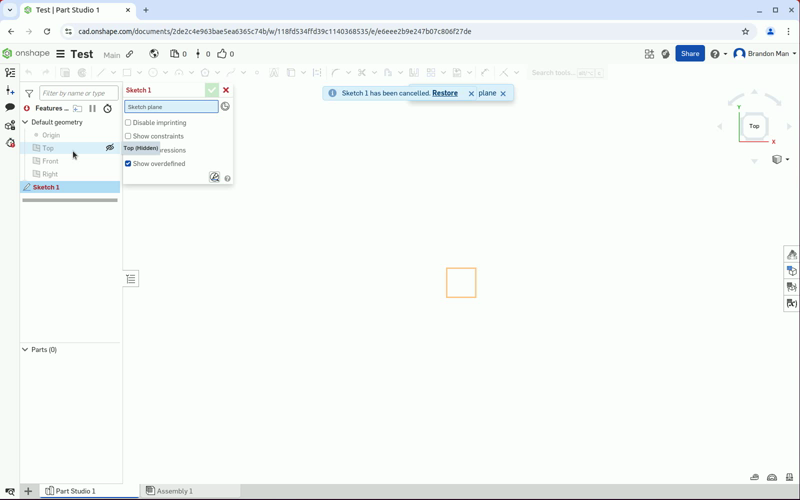
click(73, 150)
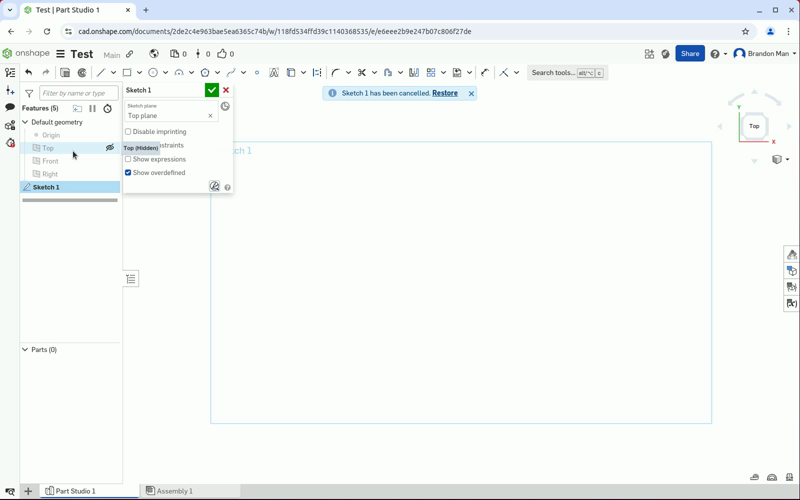
mouse_move(73, 352)
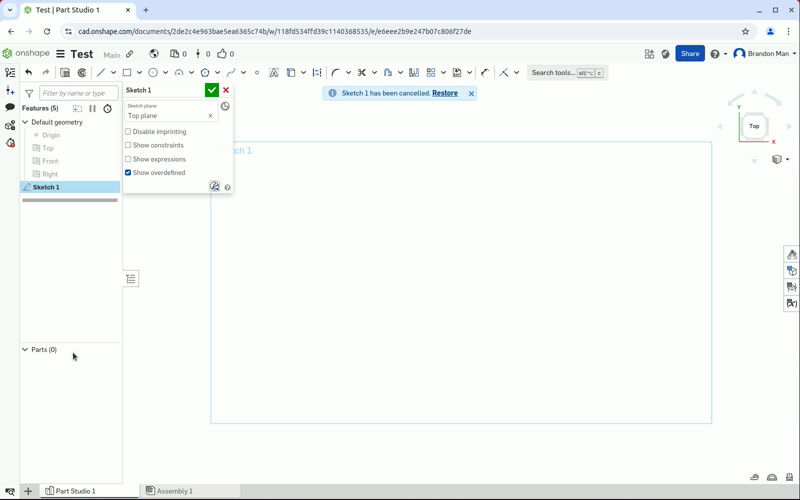
key(y)
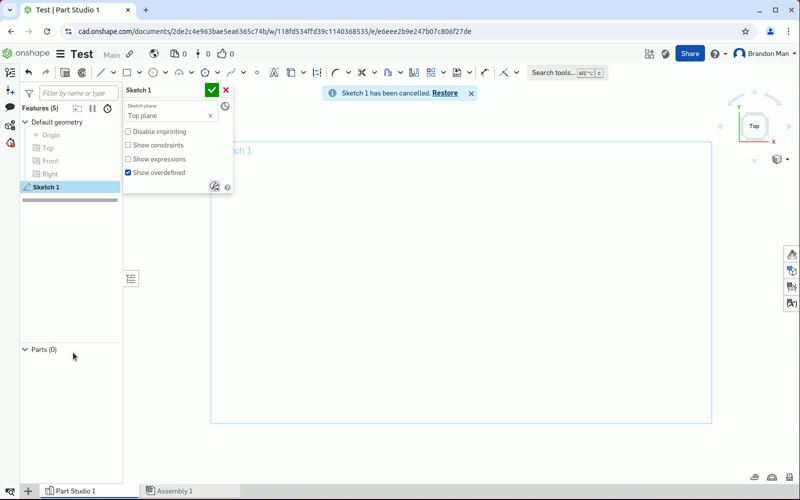
key(l)
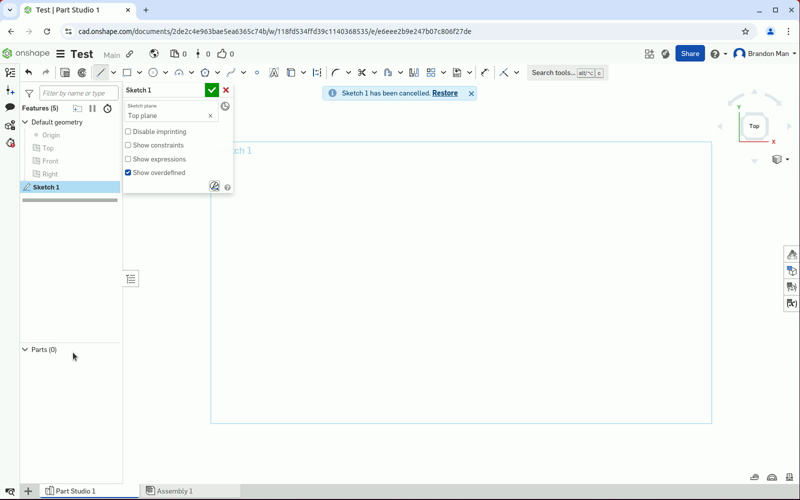
key_down(shift)
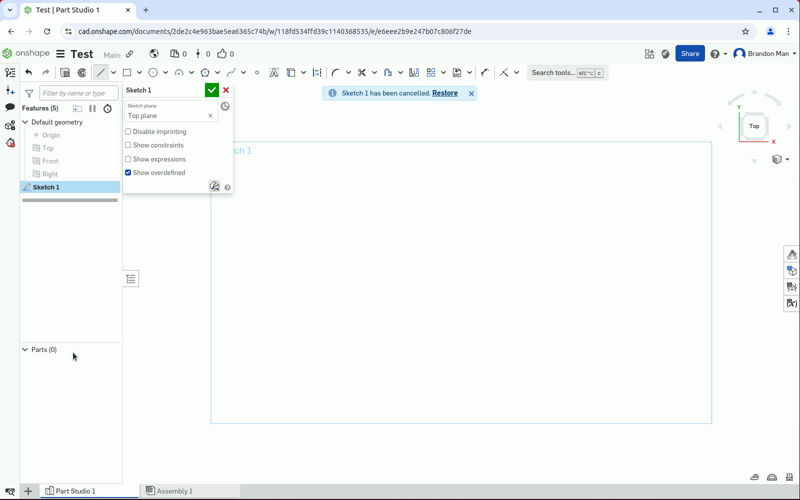
mouse_move(348, 287)
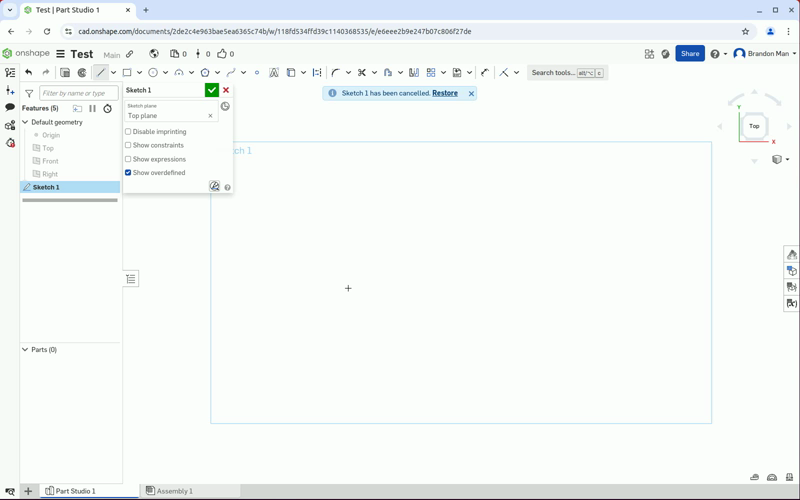
click(348, 287)
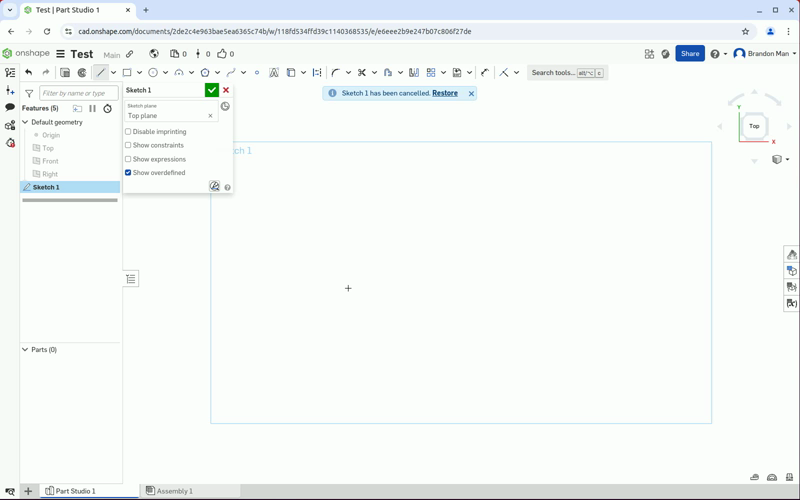
key_up(shift)
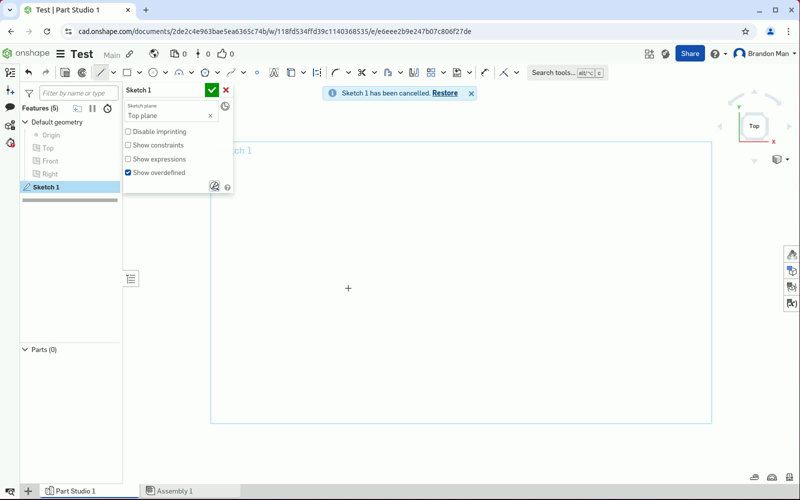
key_down(shift)
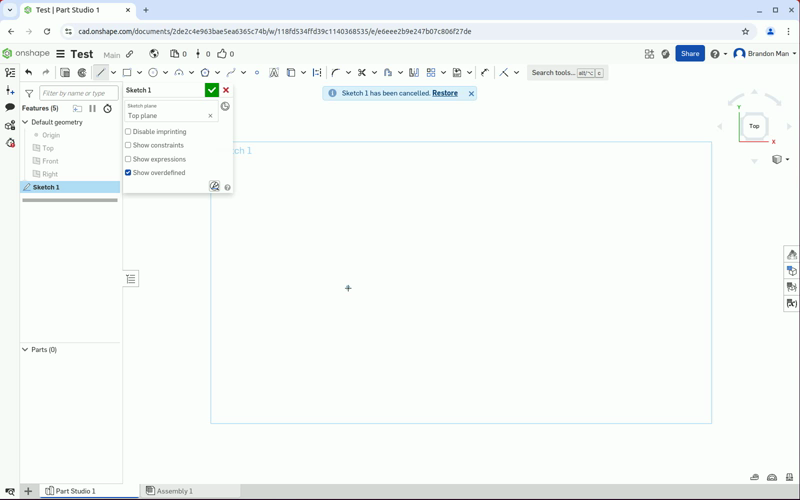
mouse_move(572, 278)
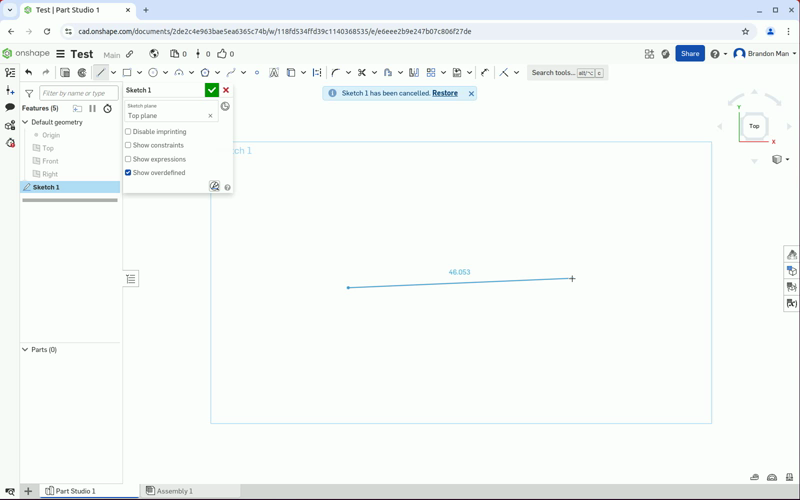
click(572, 278)
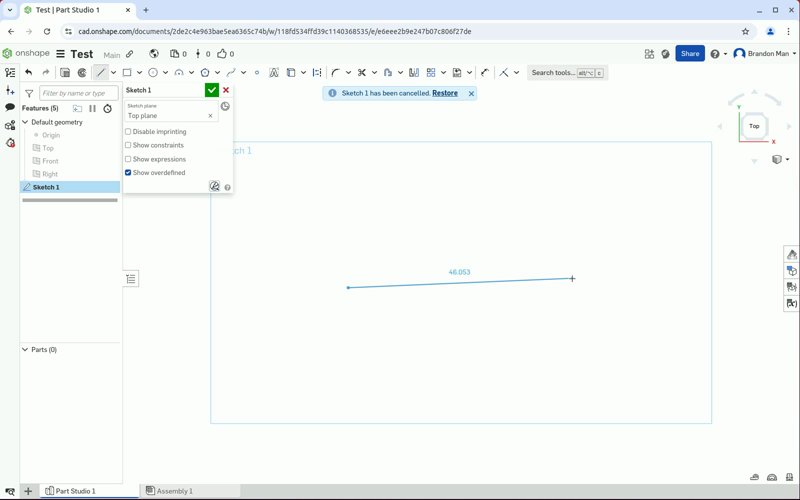
key_up(shift)
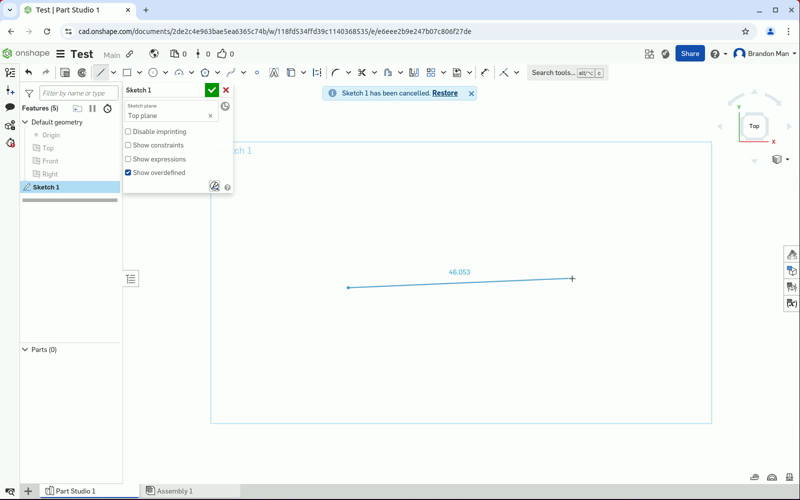
key_down(shift)
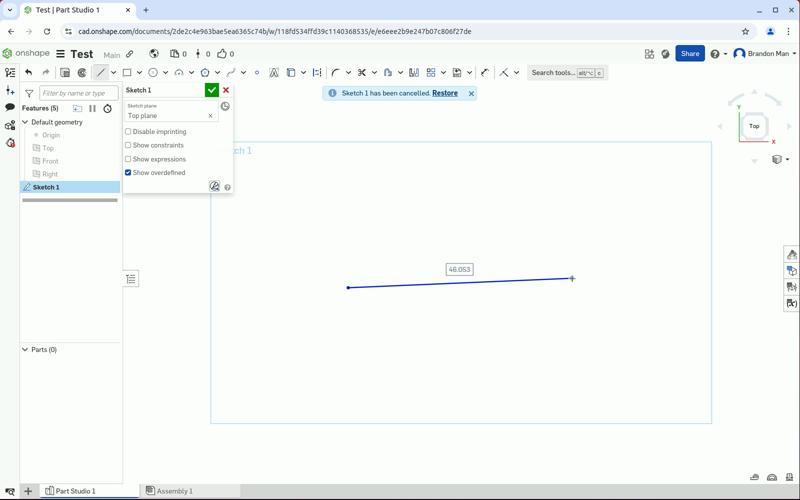
mouse_move(589, 278)
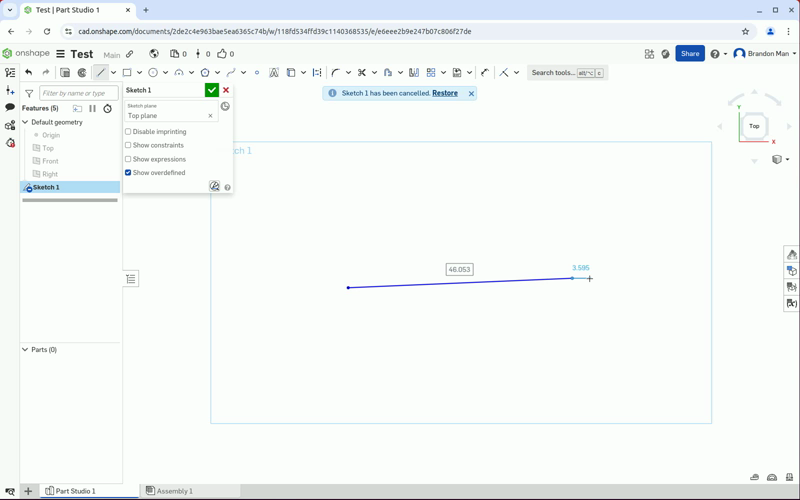
mouse_move(572, 273)
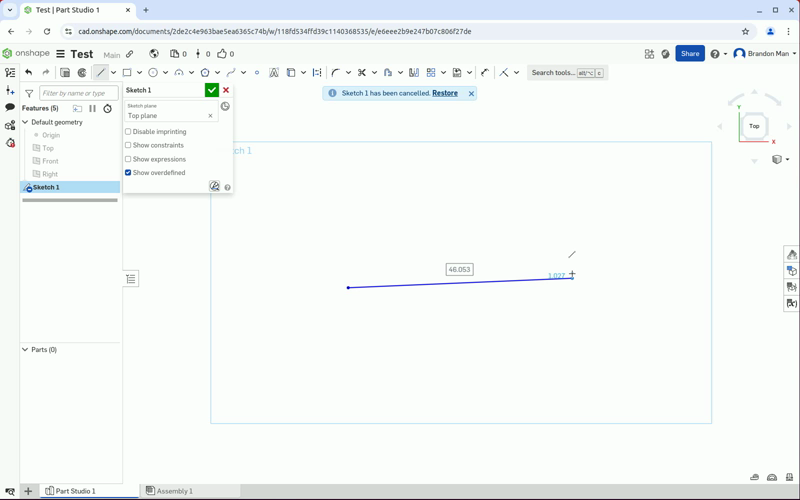
scroll(6)
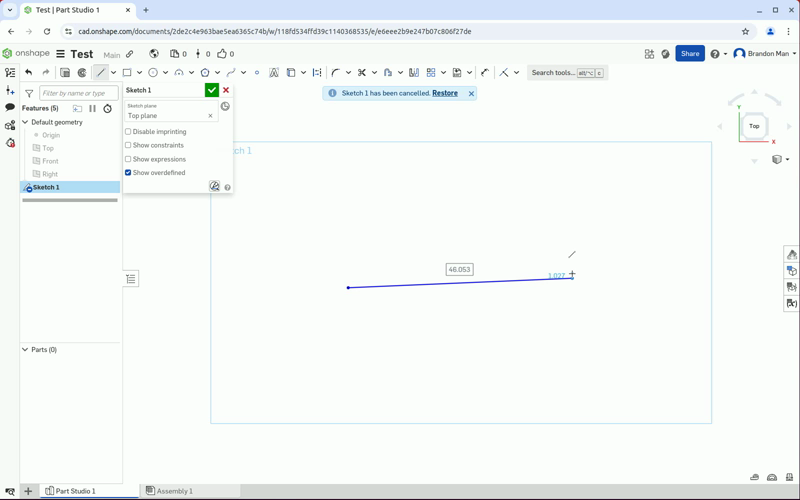
scroll(6)
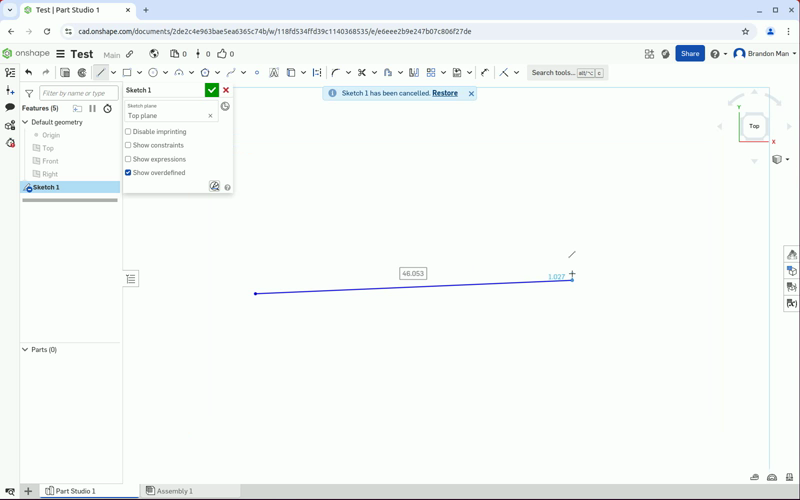
scroll(6)
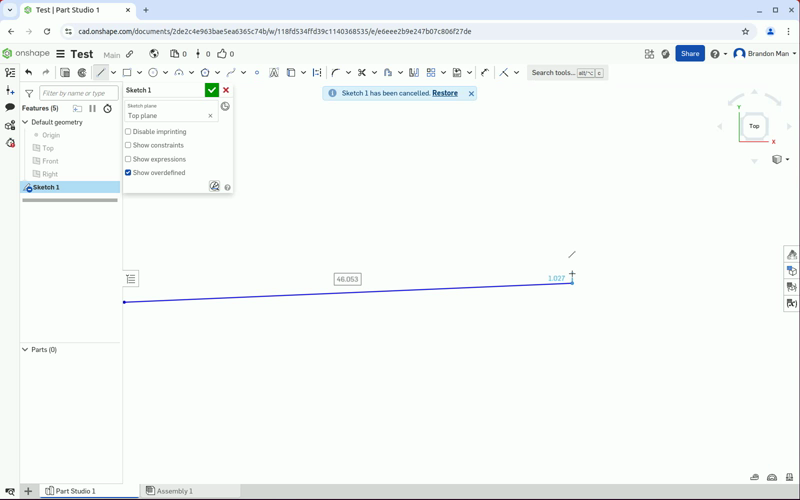
scroll(6)
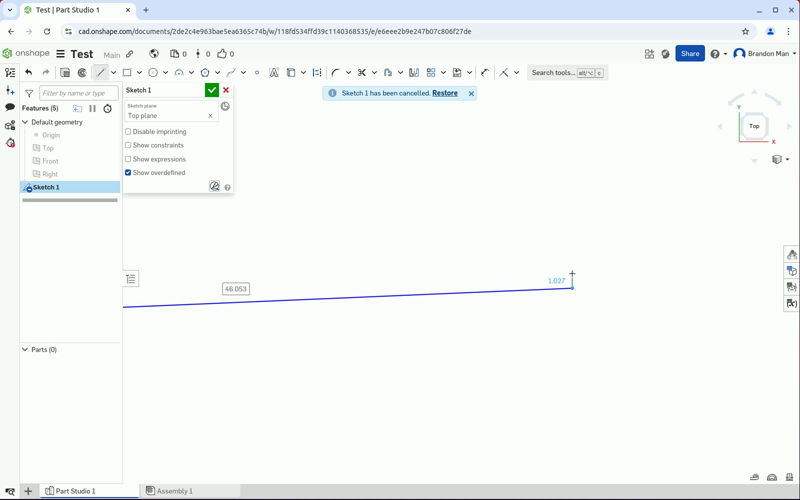
scroll(6)
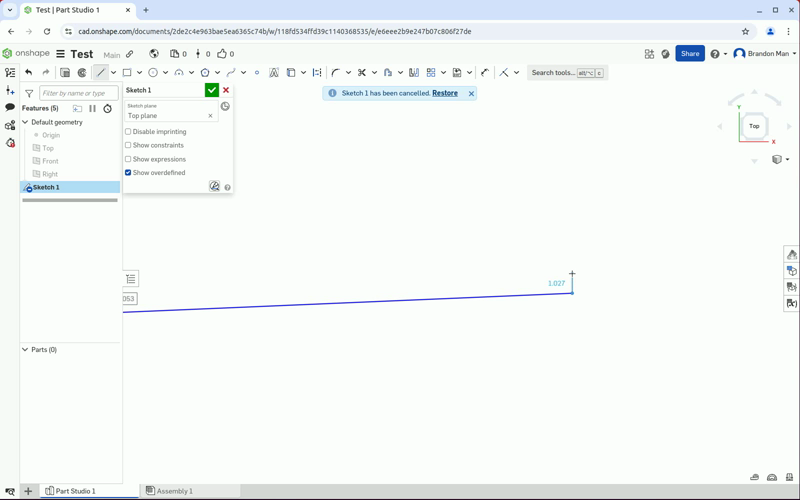
scroll(6)
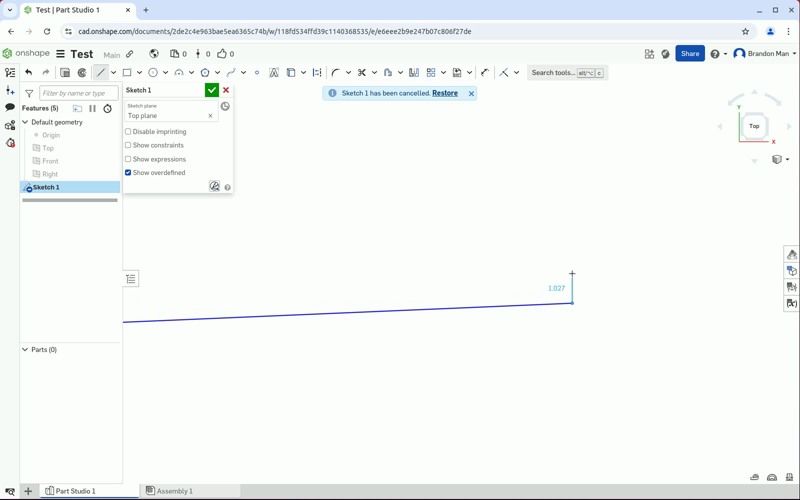
scroll(6)
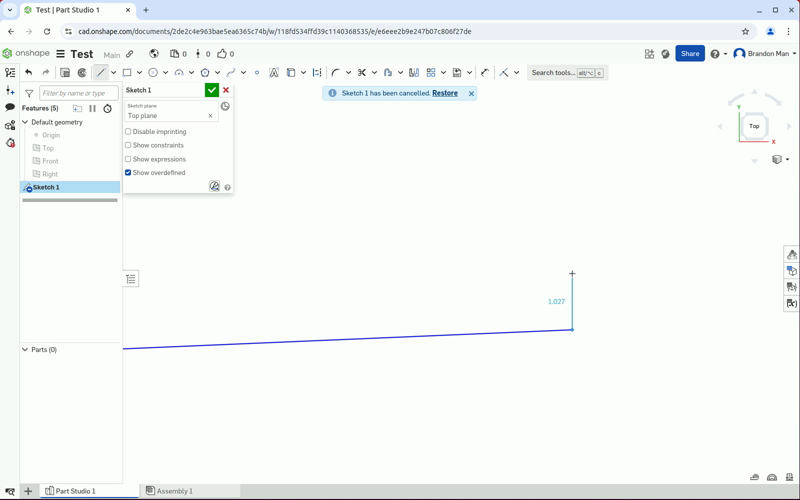
click(572, 273)
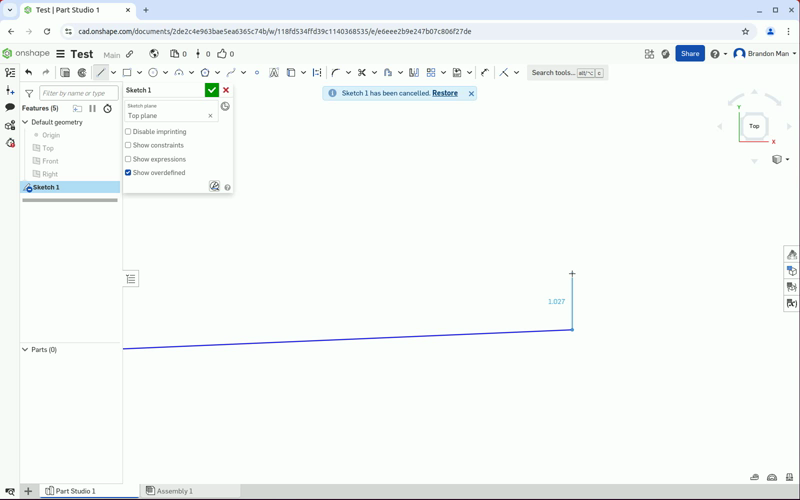
scroll(-6)
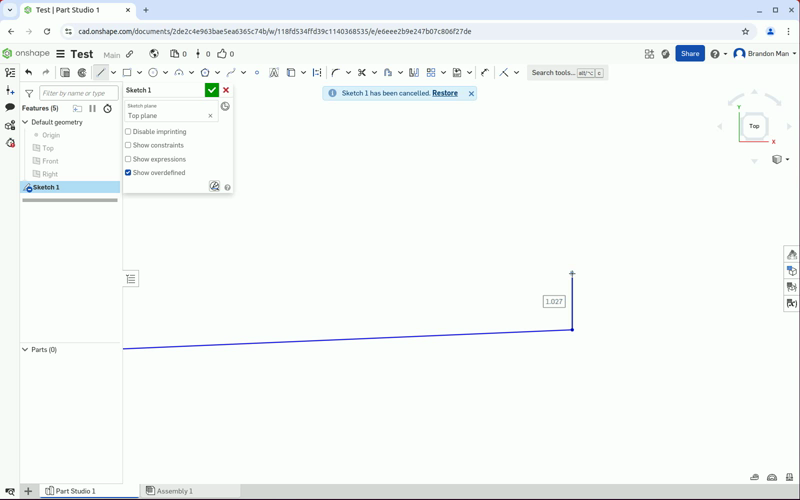
scroll(-6)
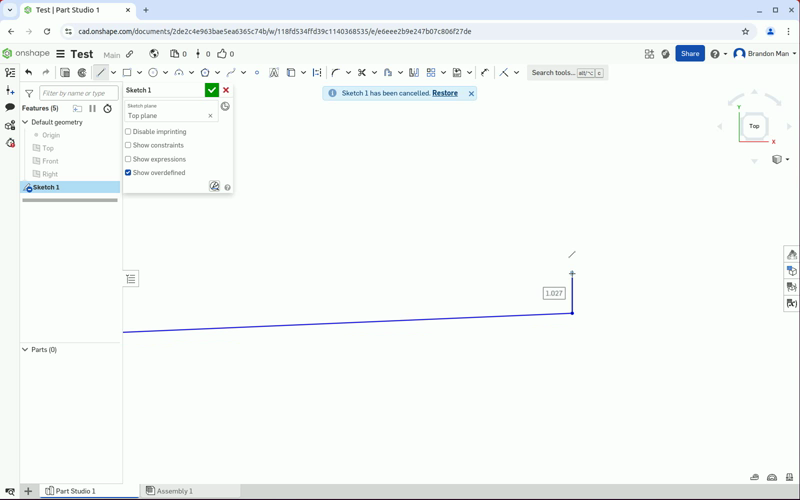
scroll(-6)
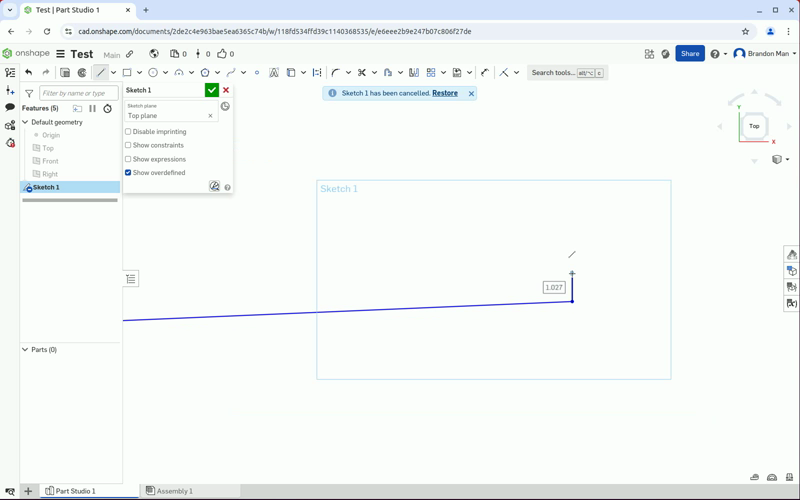
scroll(-6)
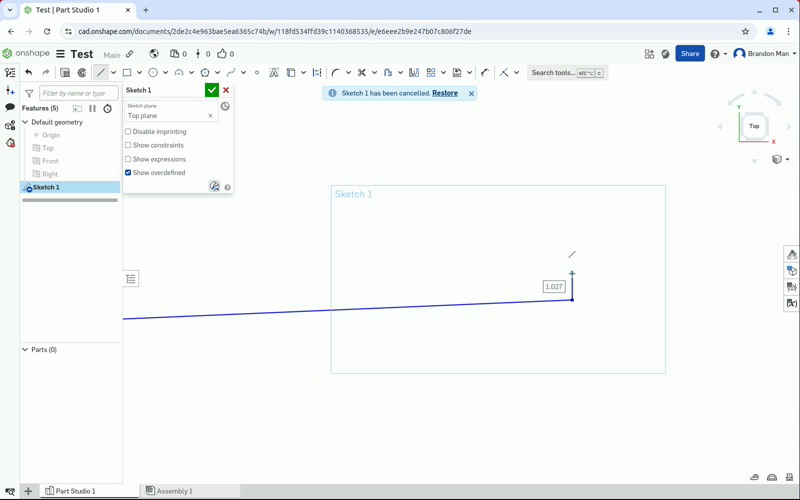
scroll(-6)
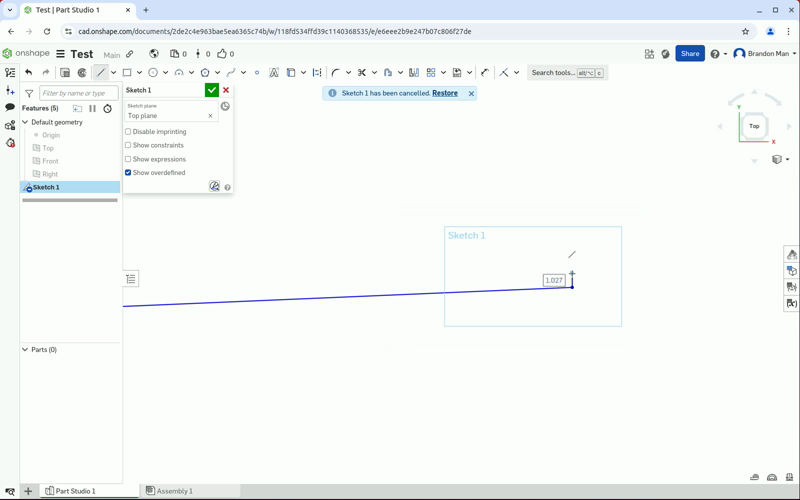
scroll(-6)
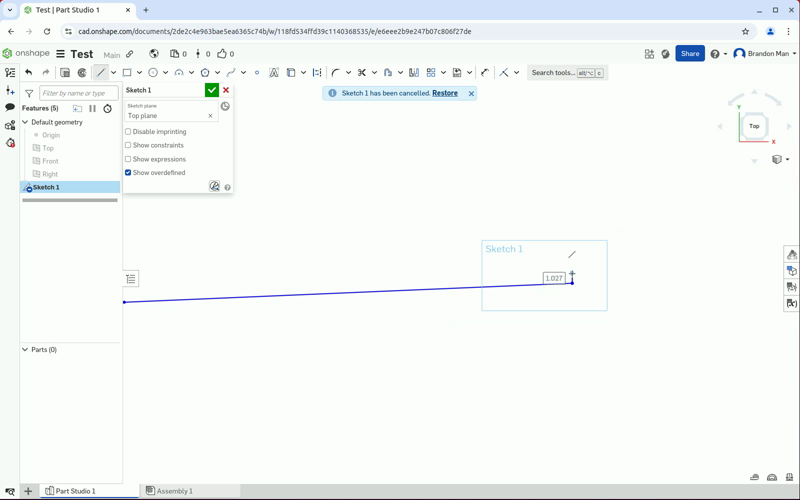
scroll(-6)
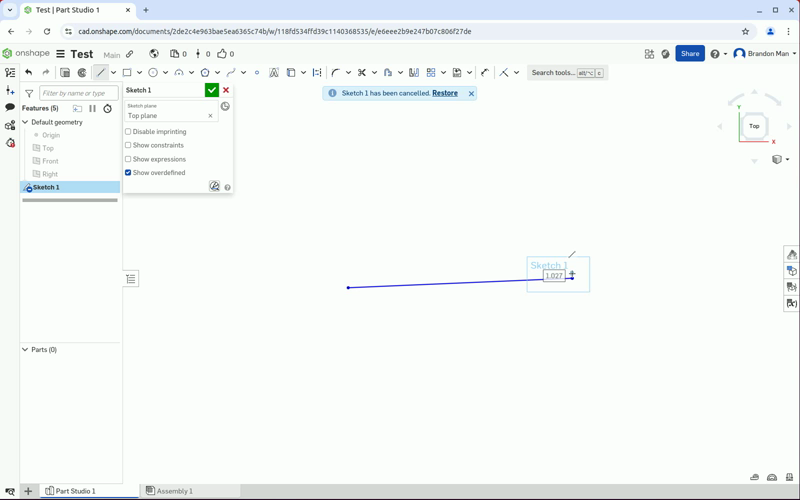
key_up(shift)
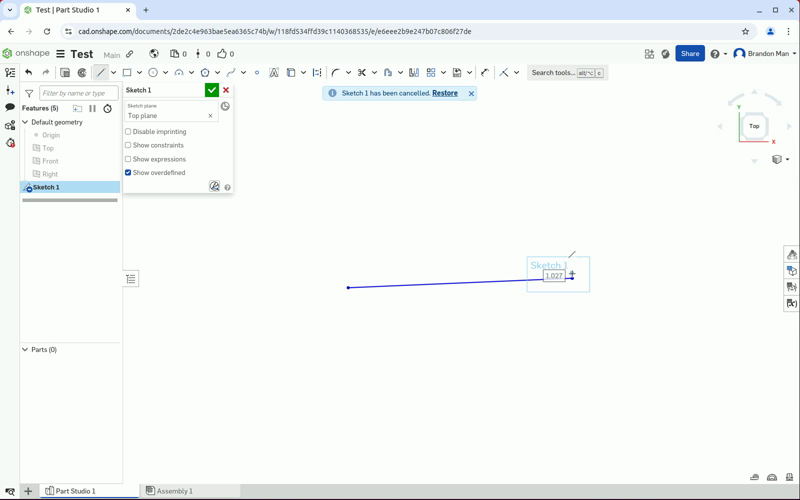
key_down(shift)
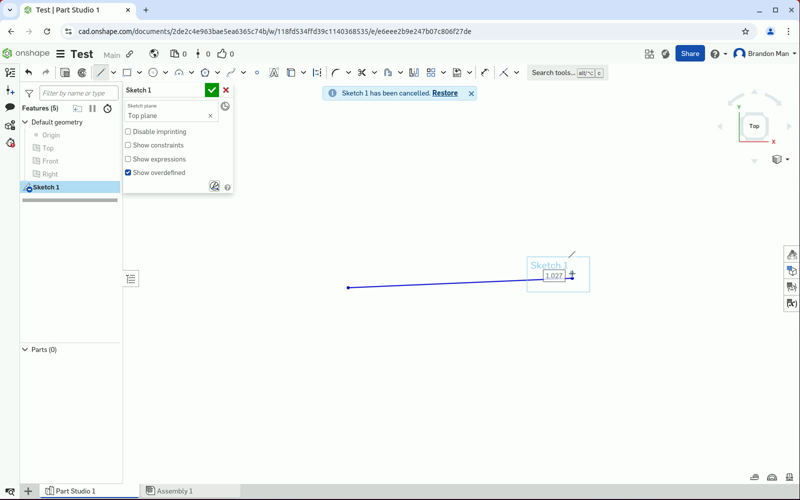
mouse_move(348, 273)
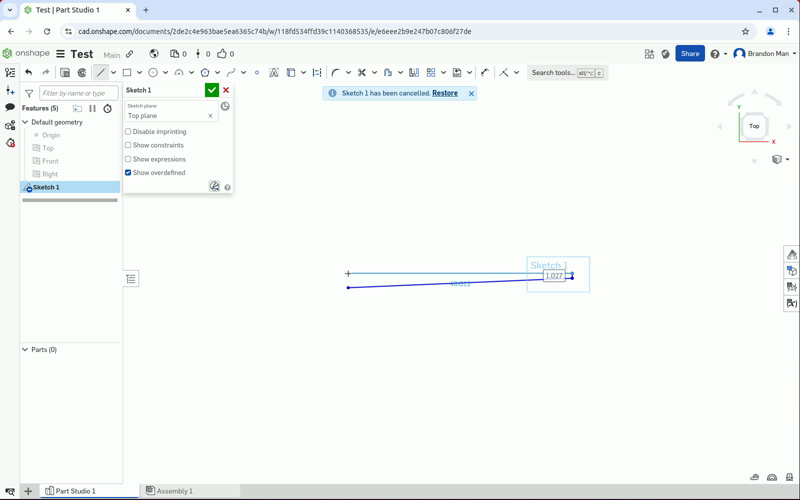
click(348, 273)
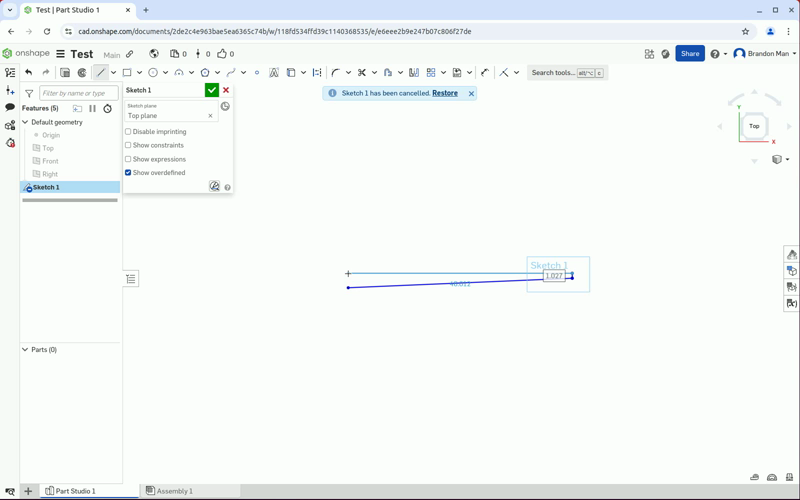
key_up(shift)
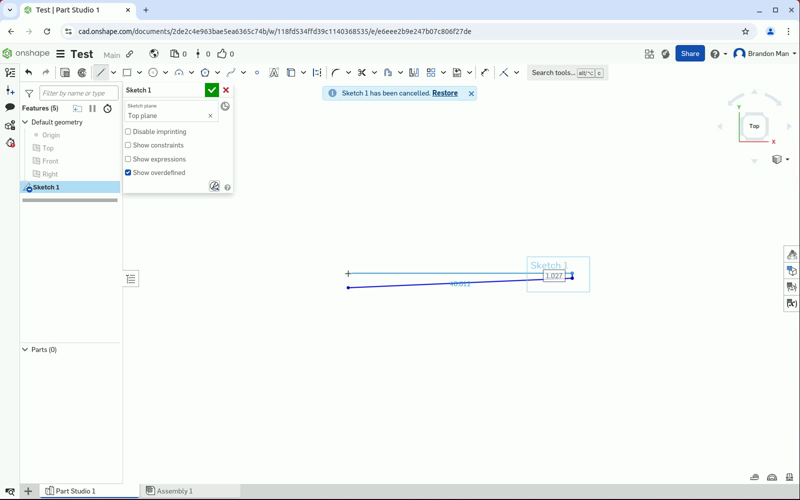
mouse_move(378, 273)
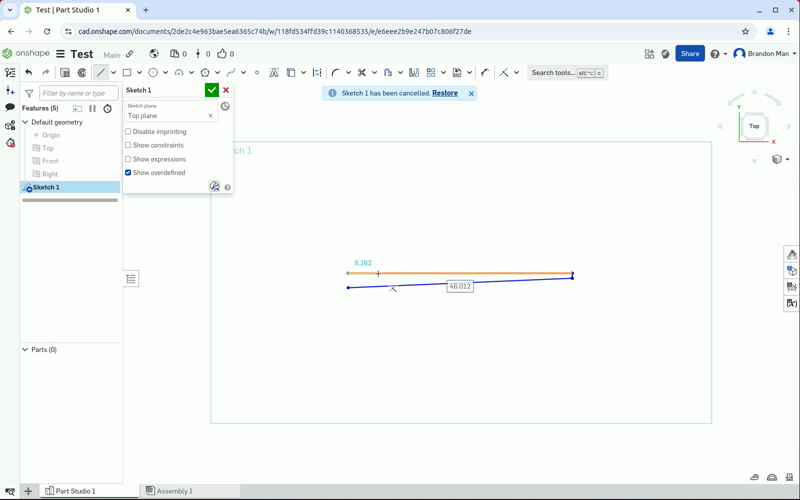
key_down(shift)
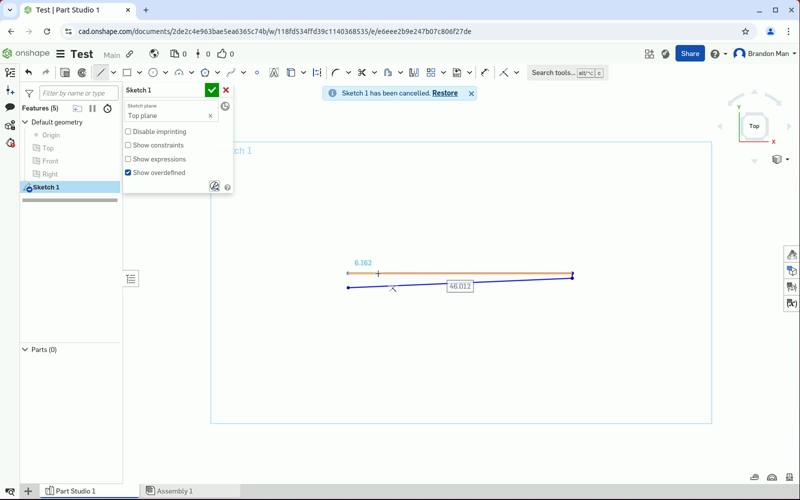
mouse_move(348, 287)
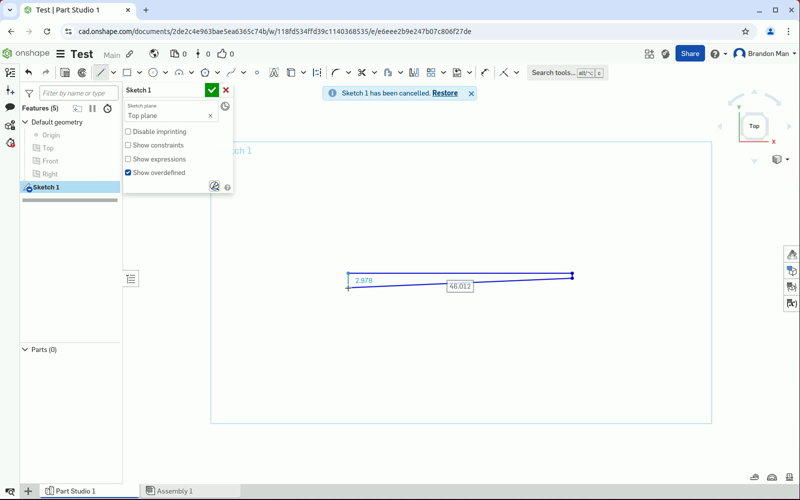
key_up(shift)
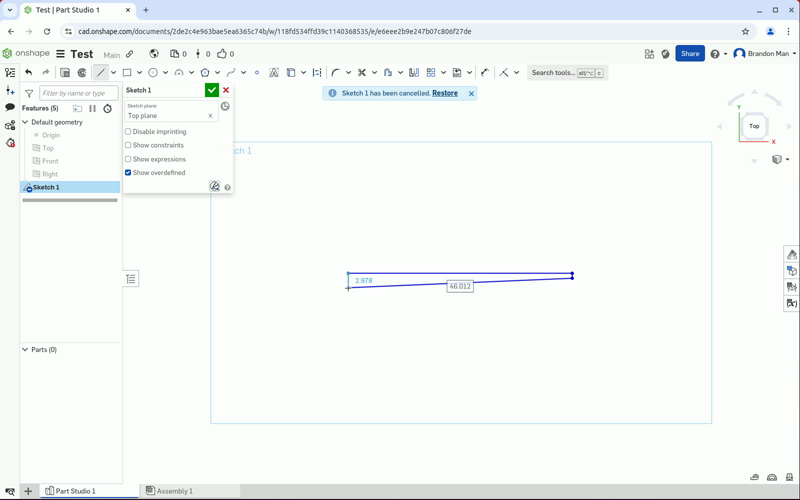
click(348, 287)
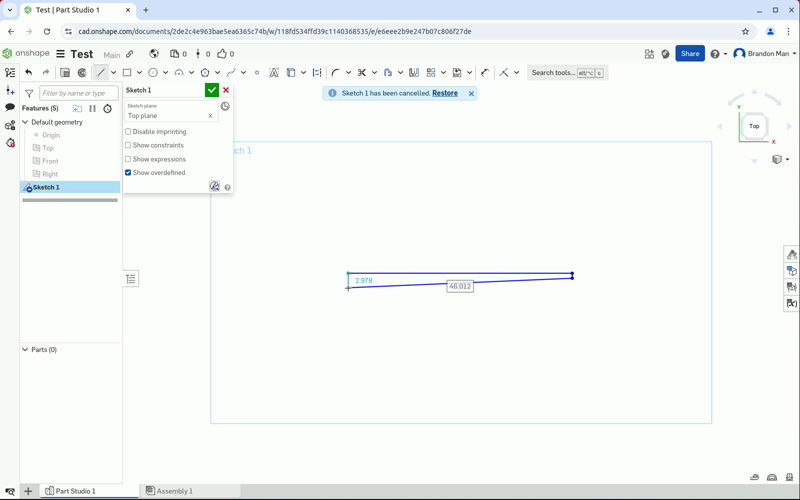
key(esc)
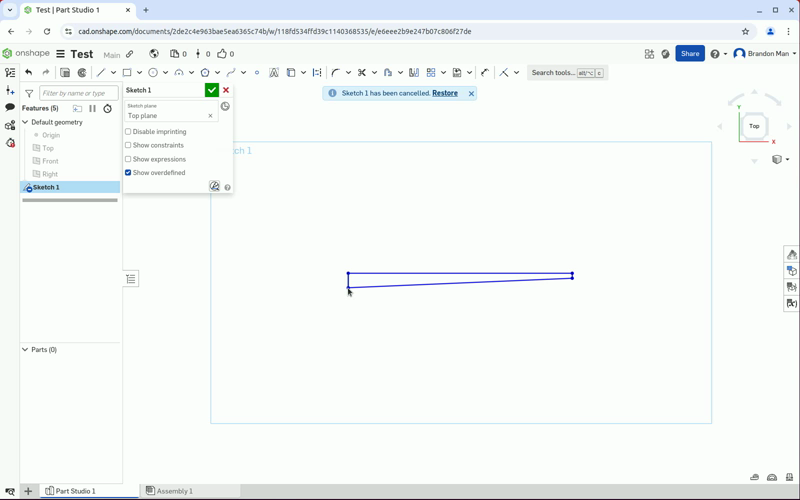
mouse_move(444, 276)
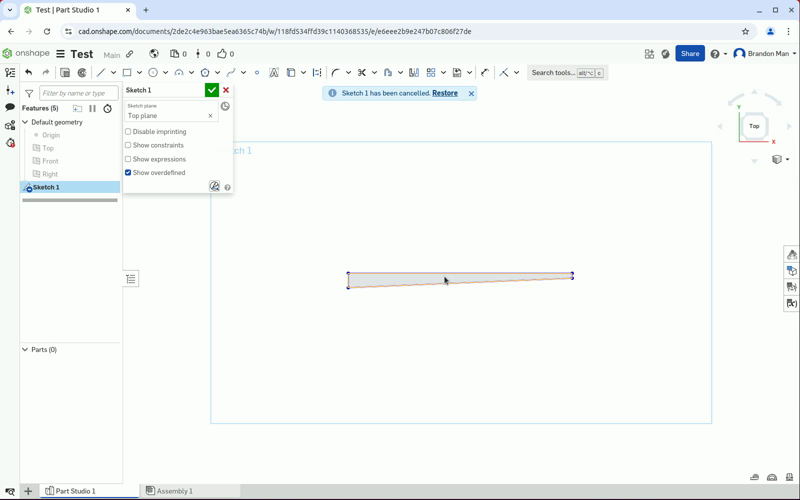
click(444, 276)
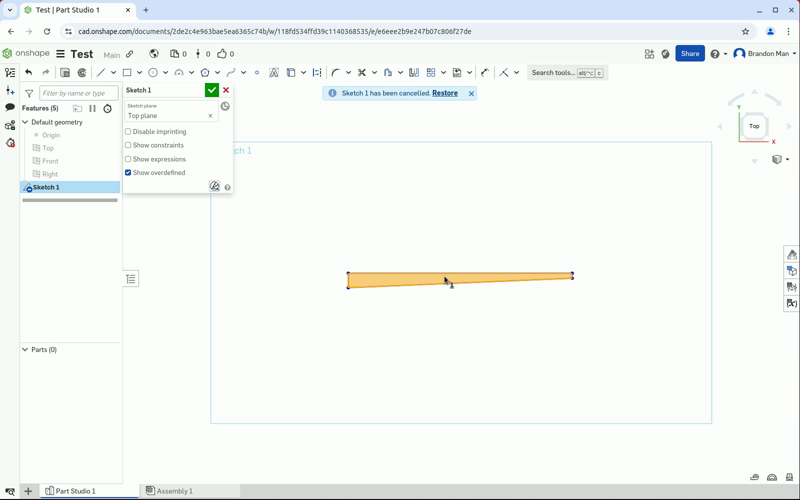
mouse_move(73, 352)
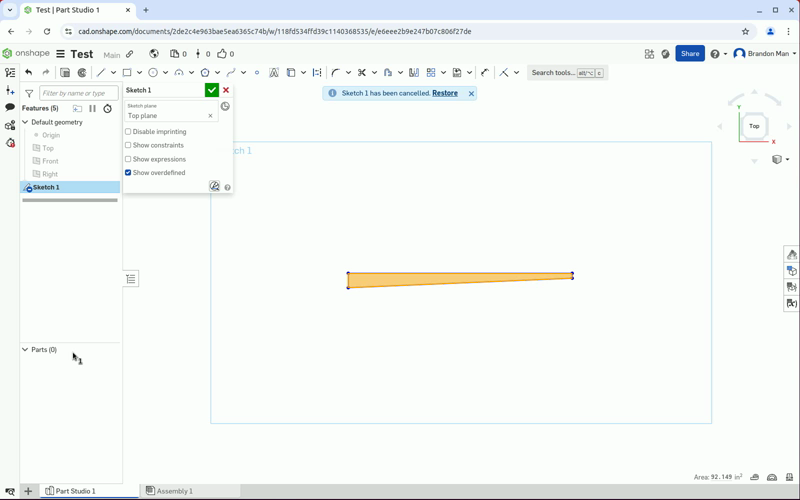
key(shift+y)
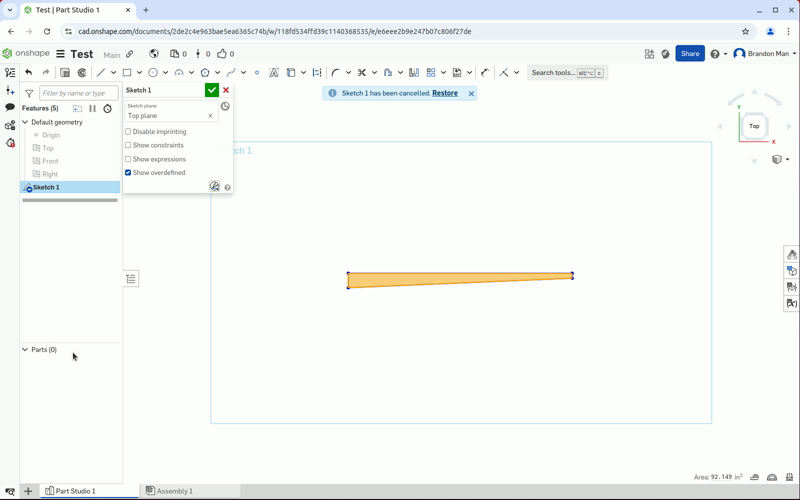
key(shift+e)
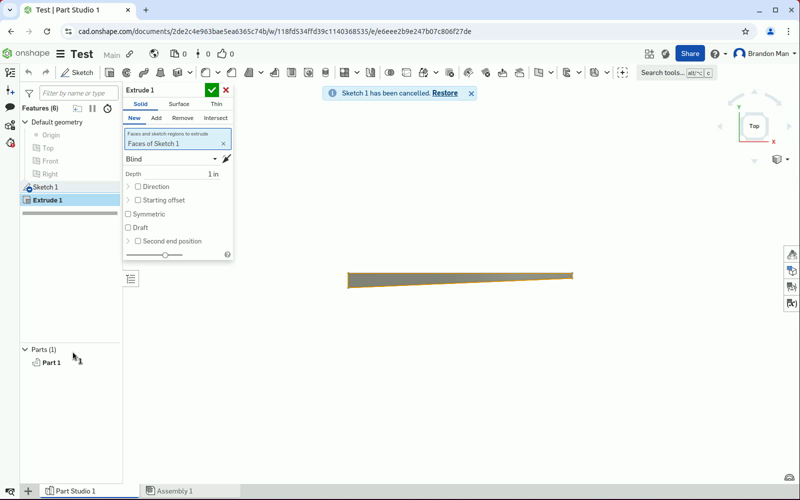
mouse_move(143, 106)
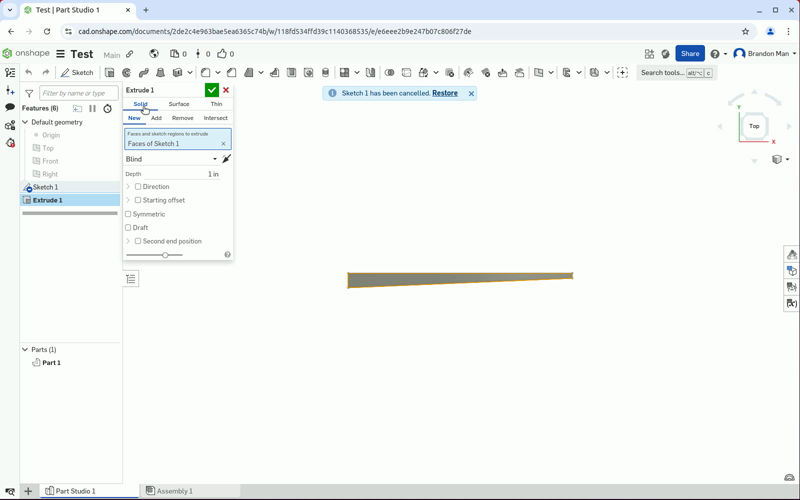
click(143, 106)
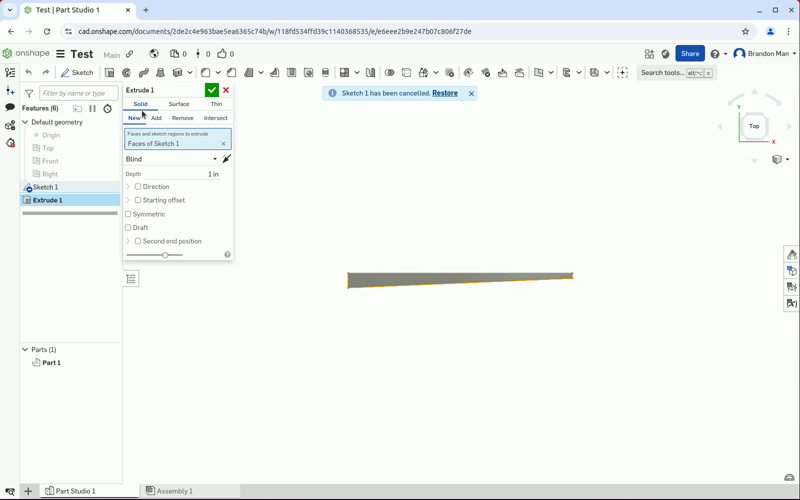
mouse_move(137, 120)
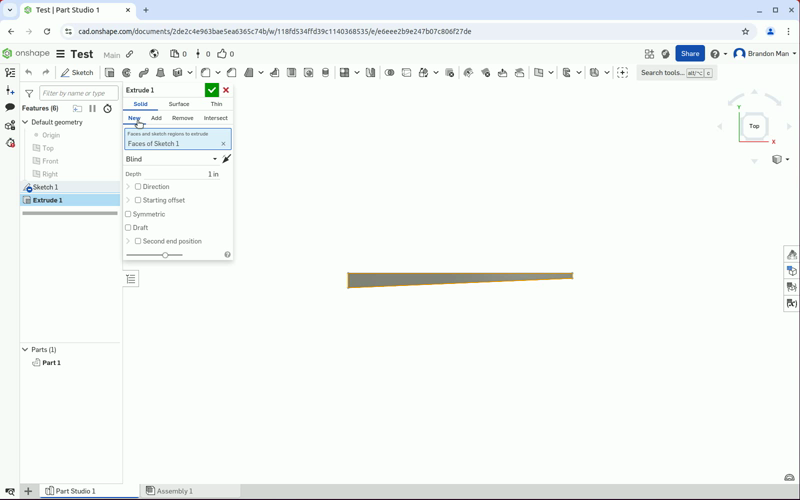
click(137, 120)
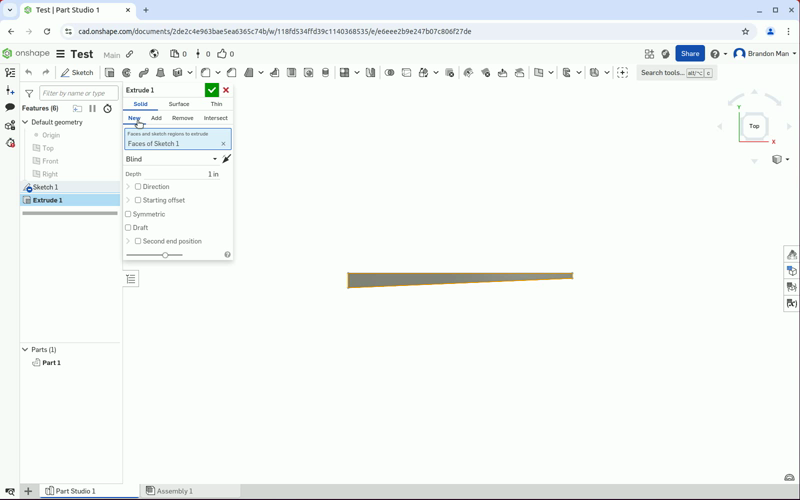
key(tab, 4)
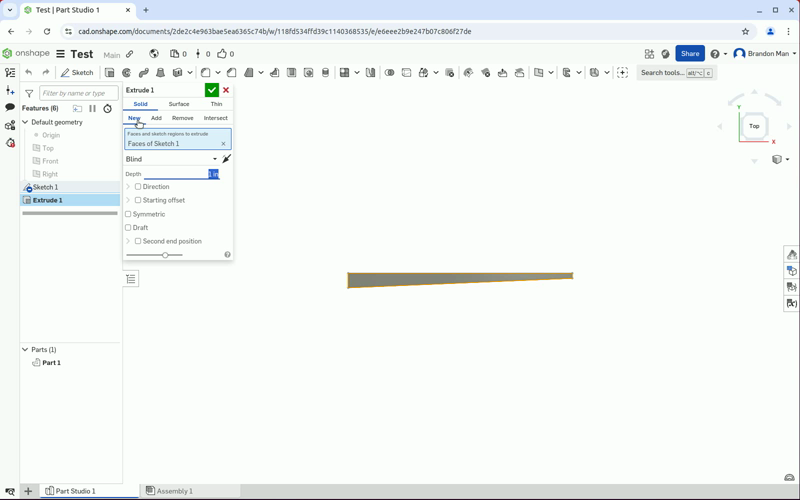
text(12.276)
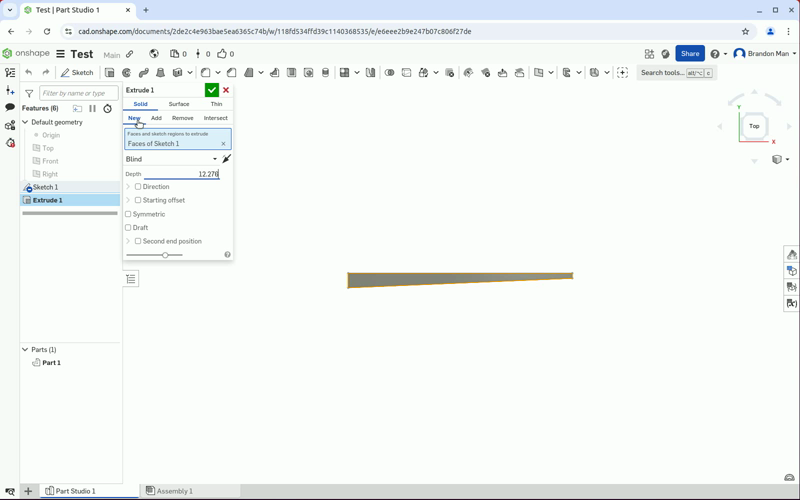
key(enter)
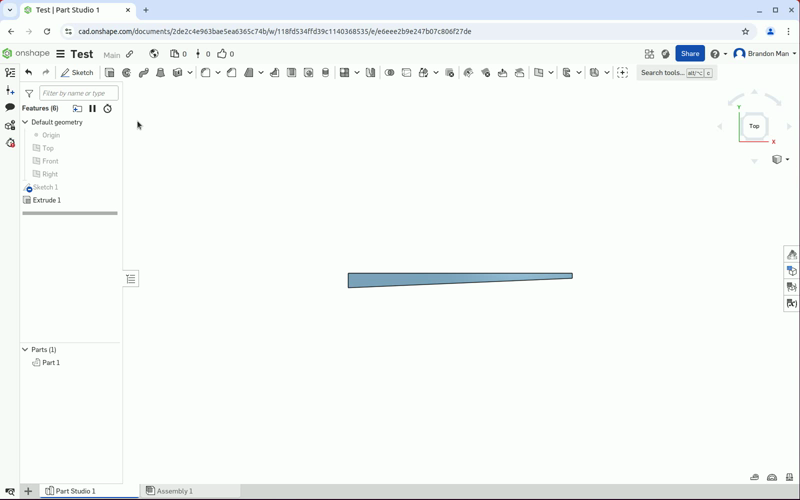
key(shift+h)
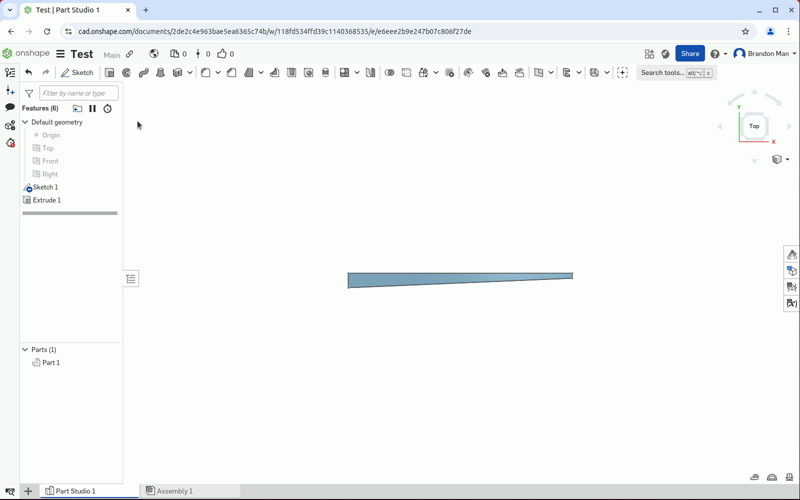
key(shift+h)
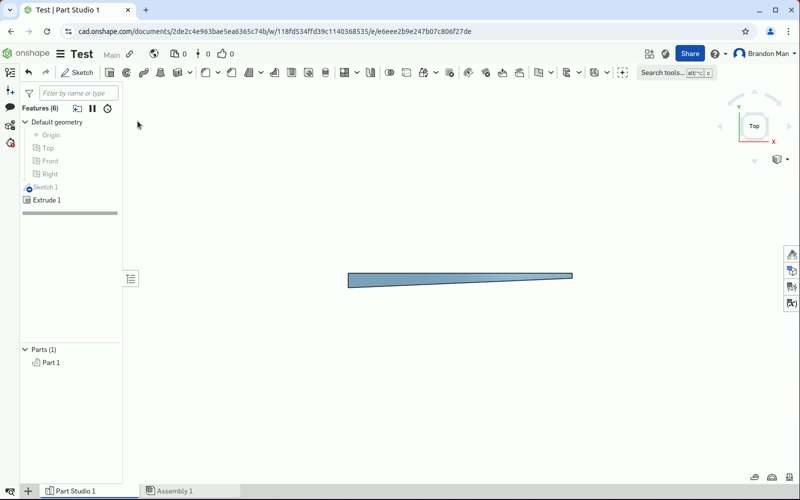
mouse_move(73, 189)
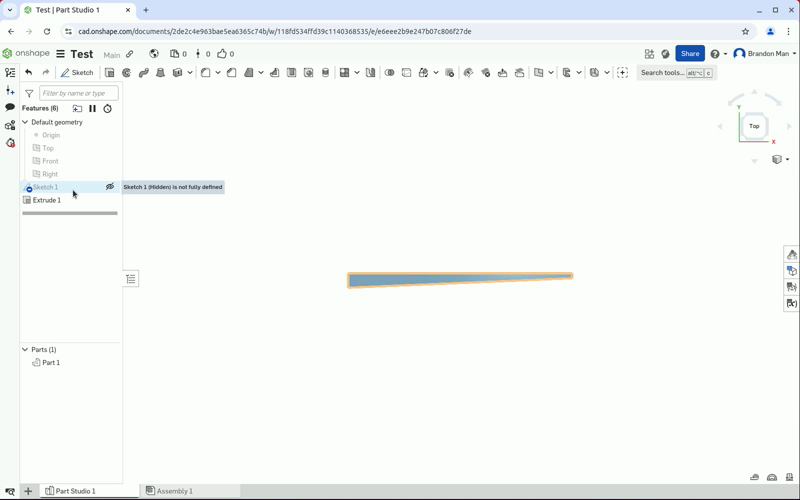
click(73, 189)
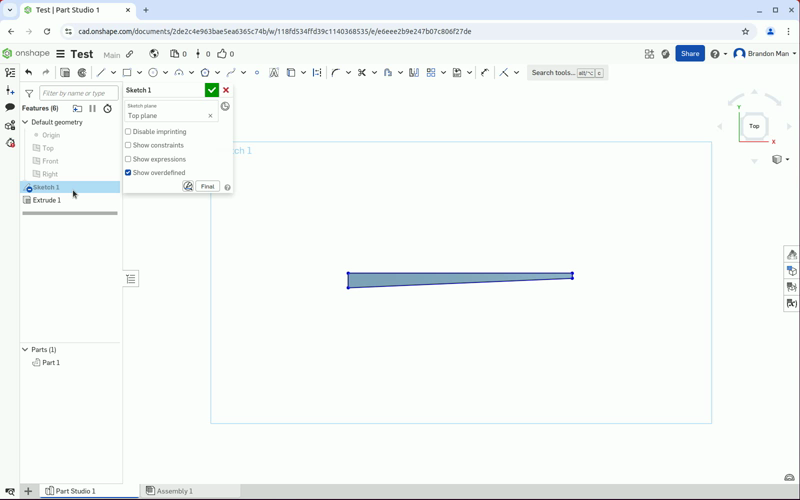
mouse_move(229, 92)
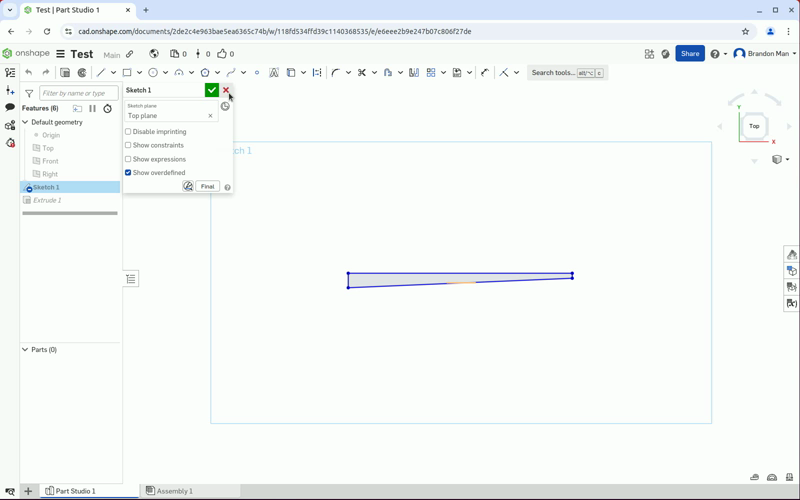
click(229, 92)
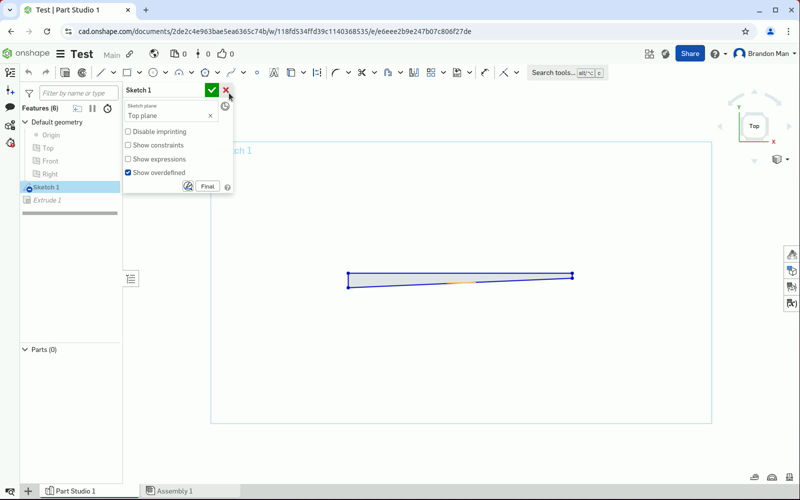
key(shift+s)
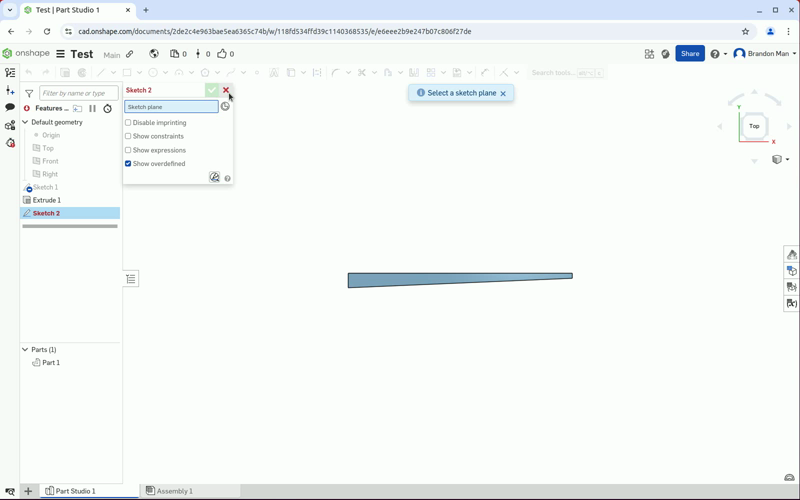
mouse_move(73, 150)
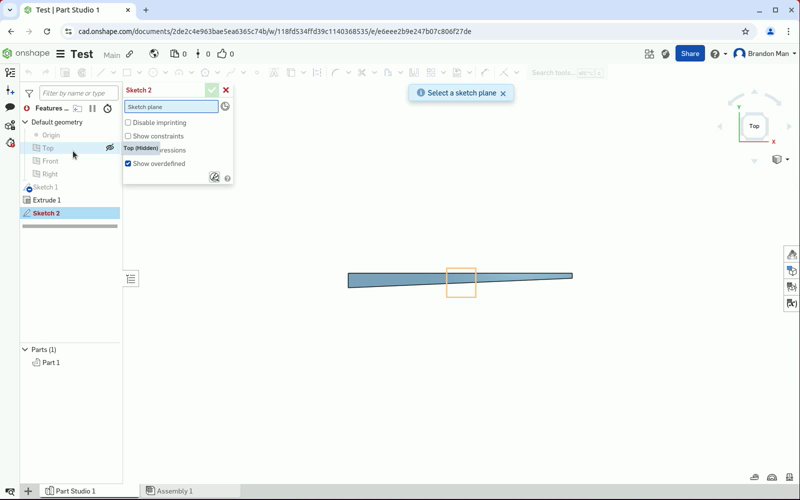
click(73, 150)
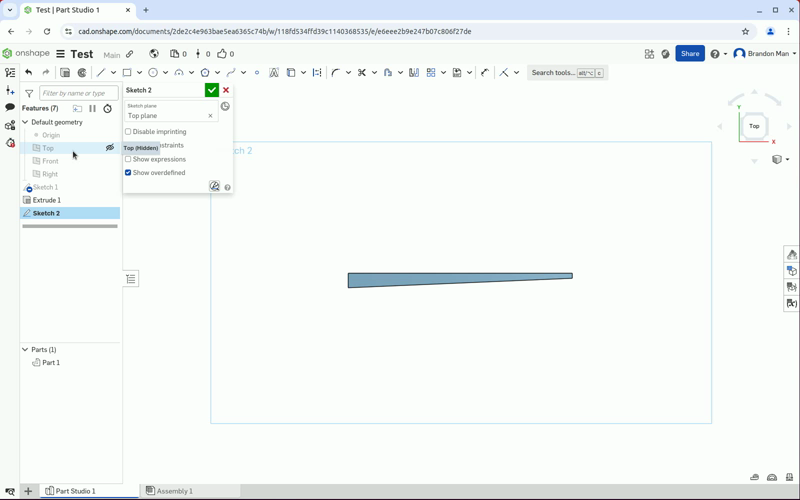
mouse_move(73, 352)
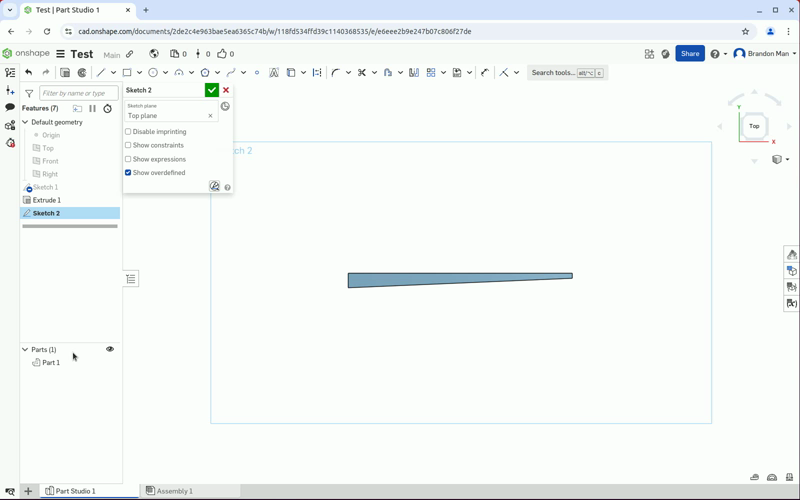
key(y)
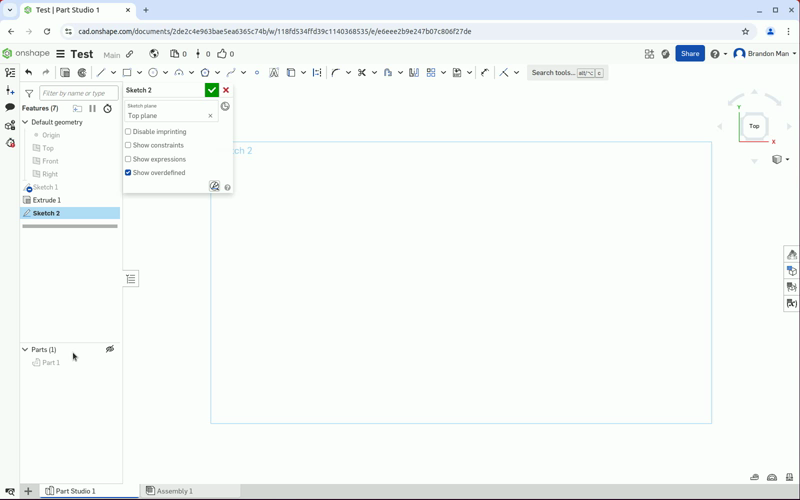
key(l)
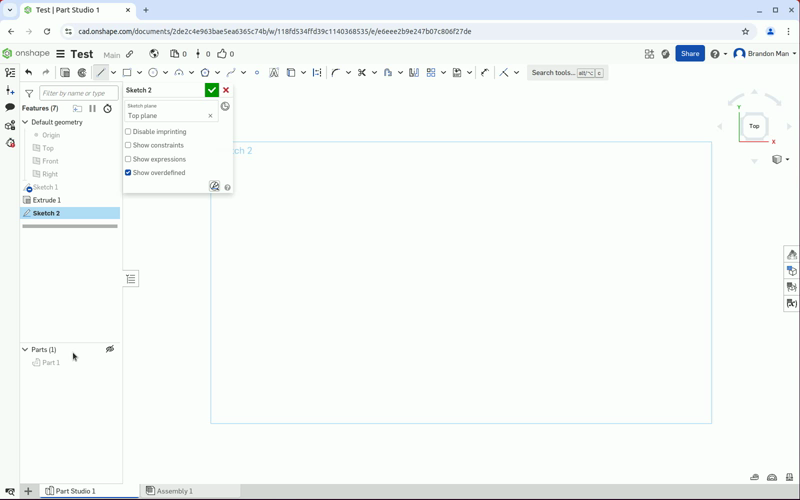
key_down(shift)
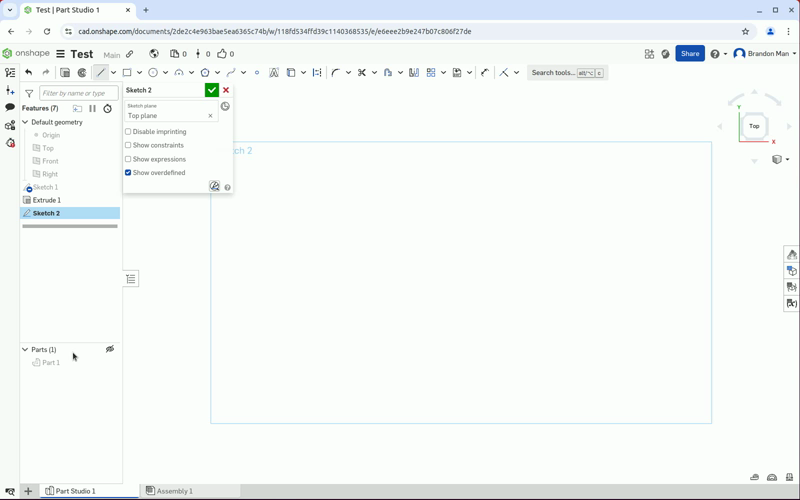
mouse_move(348, 292)
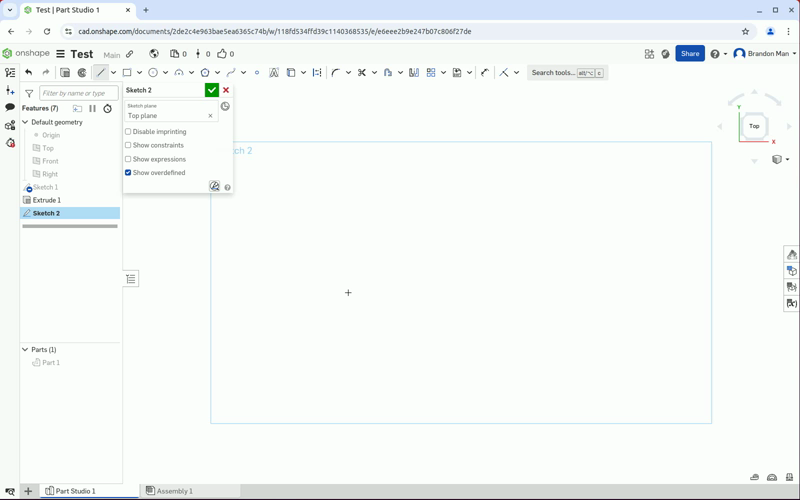
click(348, 292)
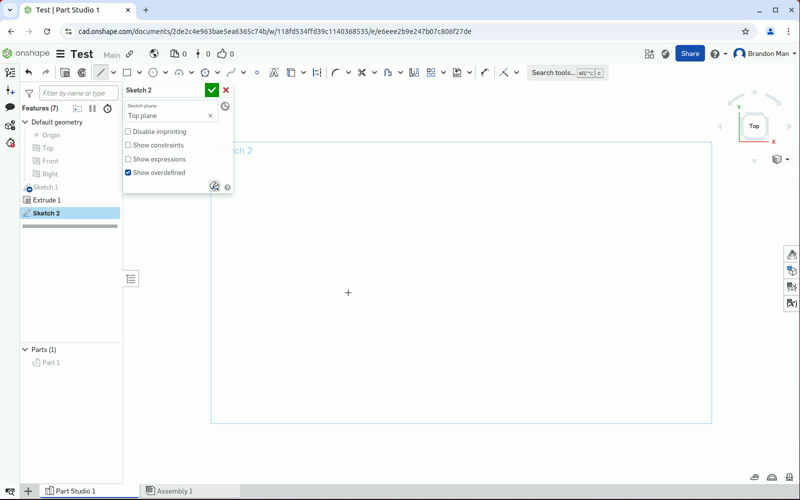
key_up(shift)
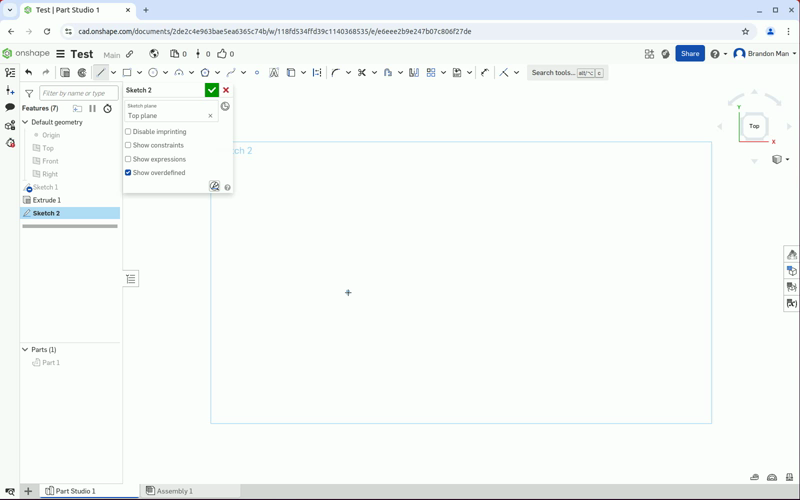
key_down(shift)
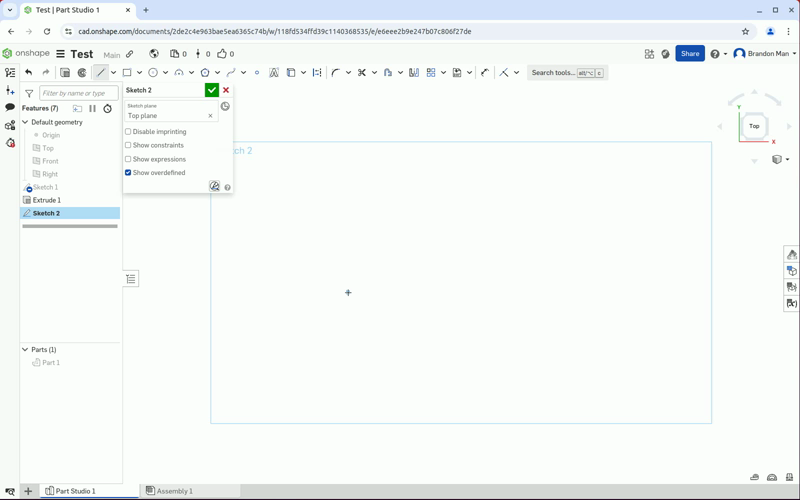
mouse_move(572, 292)
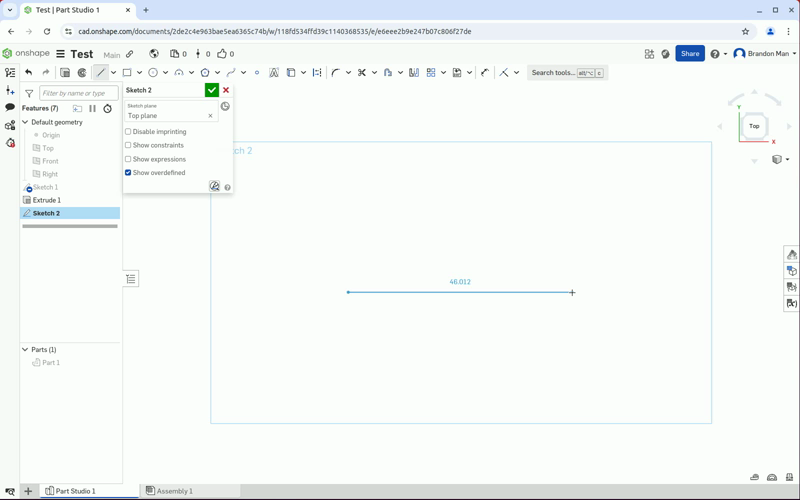
click(572, 292)
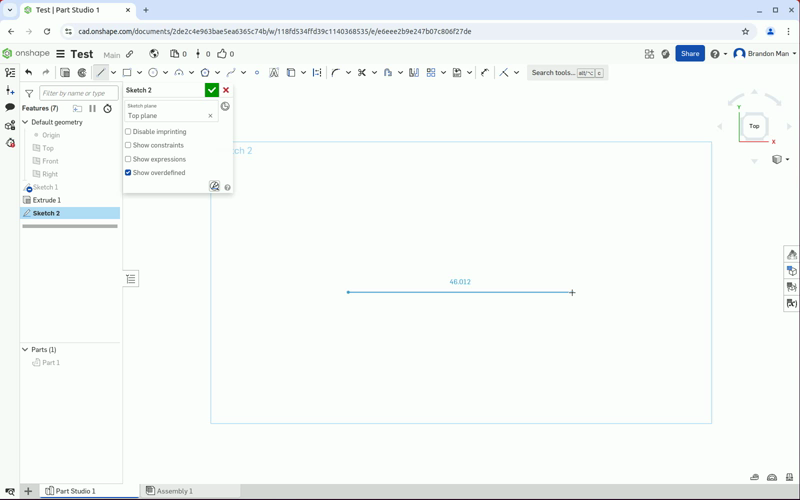
key_up(shift)
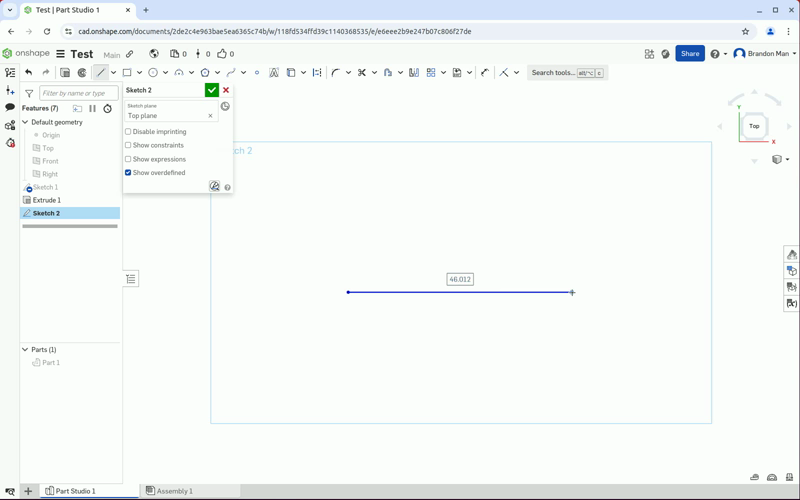
key_down(shift)
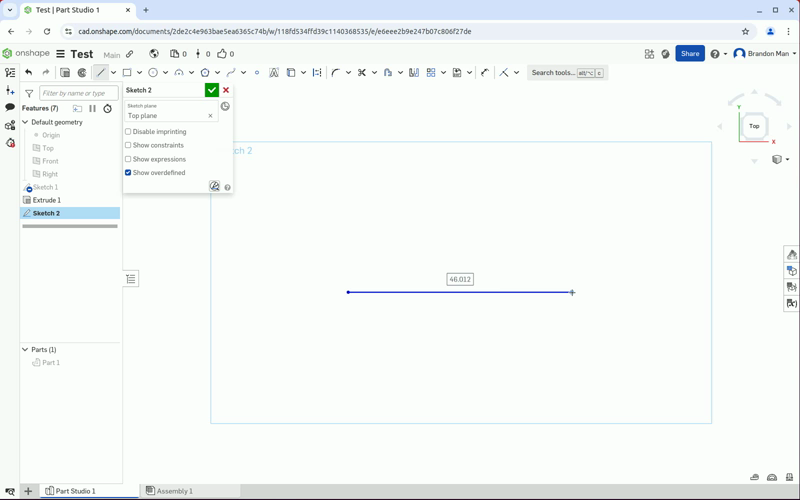
mouse_move(589, 292)
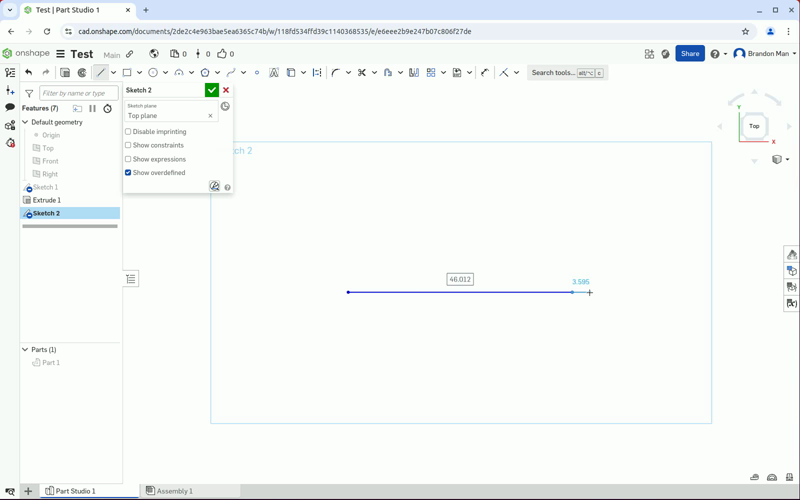
mouse_move(572, 278)
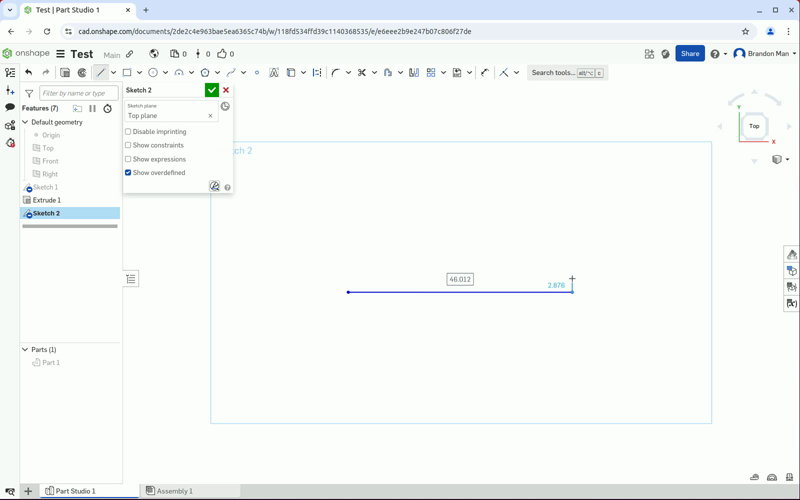
click(572, 278)
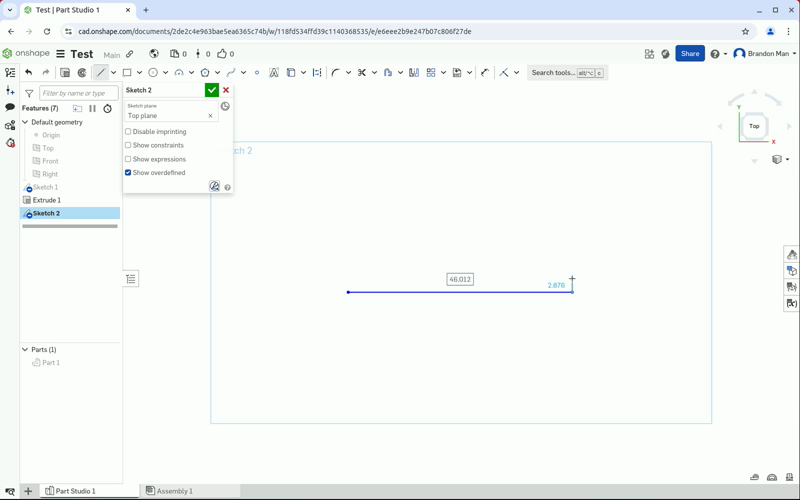
key_up(shift)
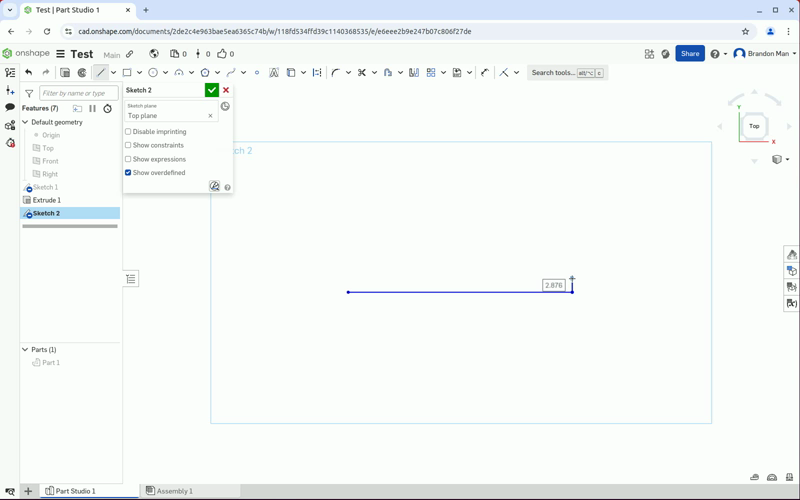
key_down(shift)
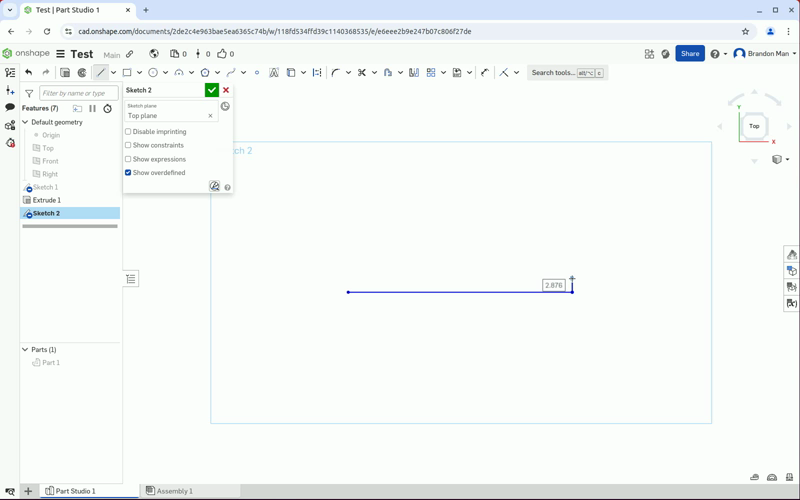
mouse_move(348, 287)
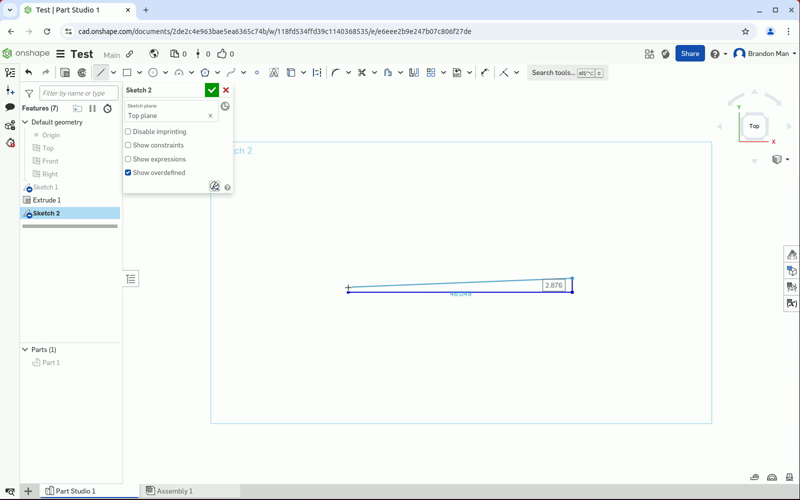
click(348, 287)
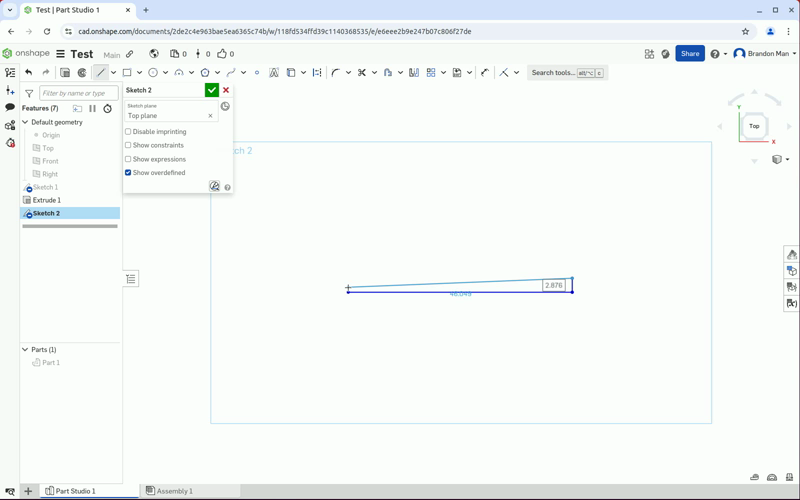
key_up(shift)
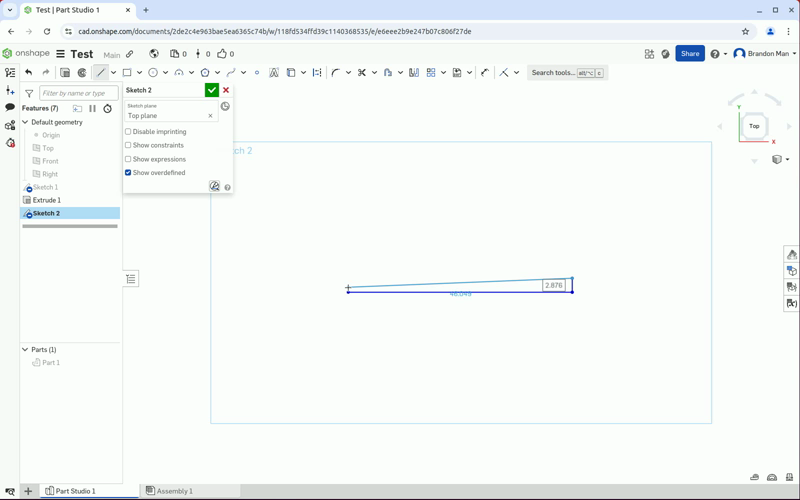
mouse_move(378, 287)
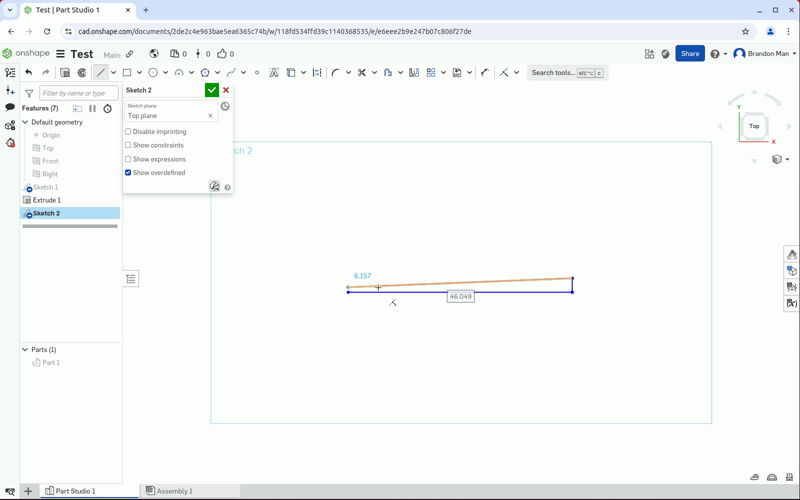
key_down(shift)
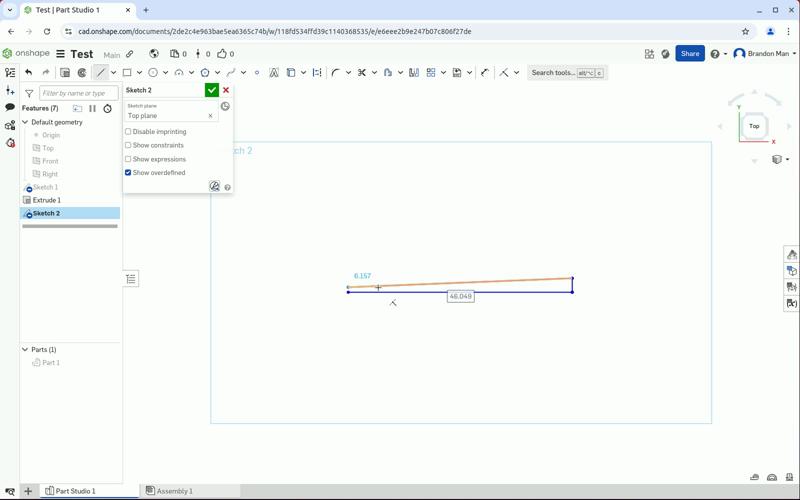
mouse_move(348, 292)
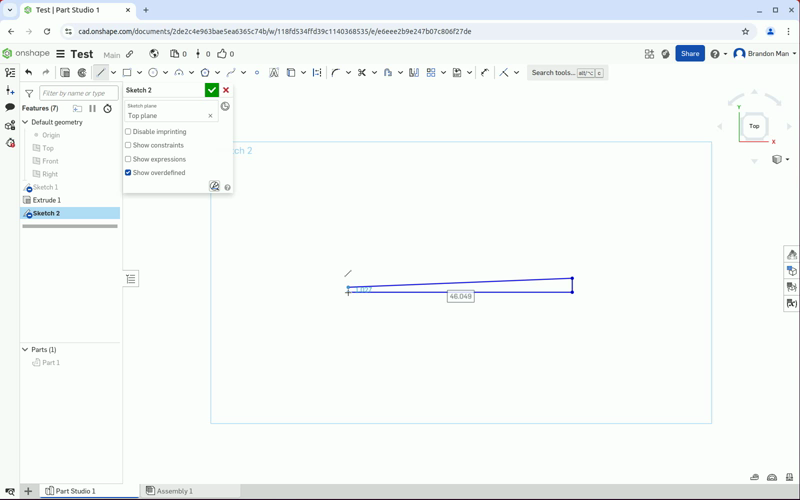
scroll(6)
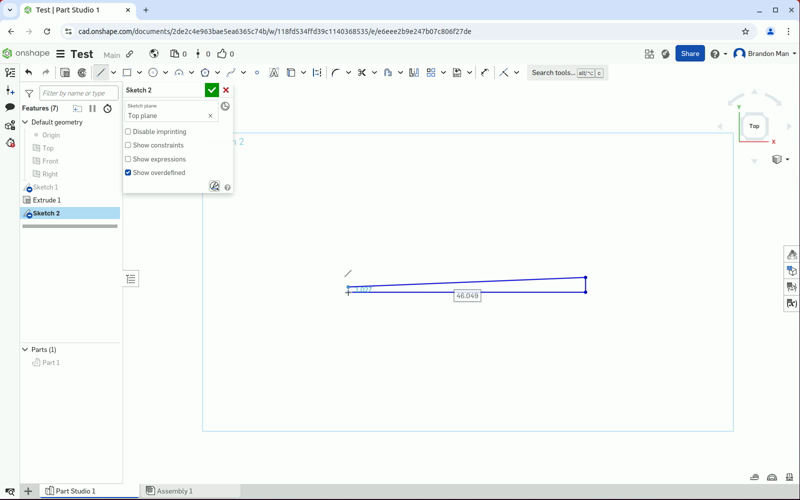
scroll(6)
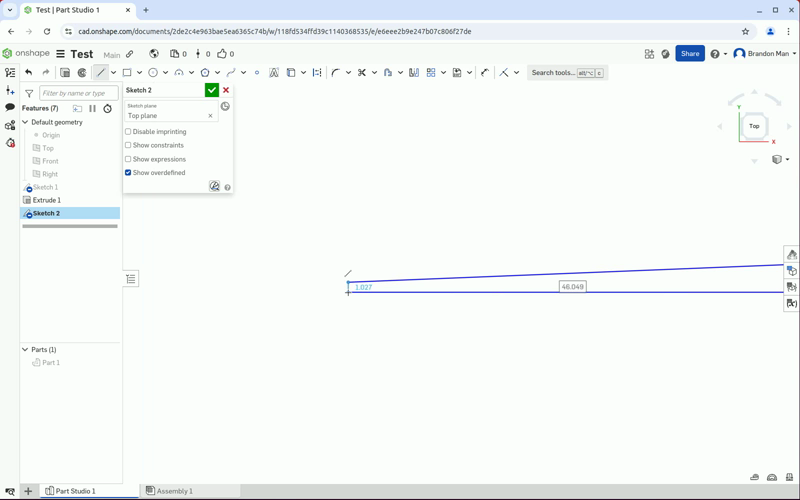
scroll(6)
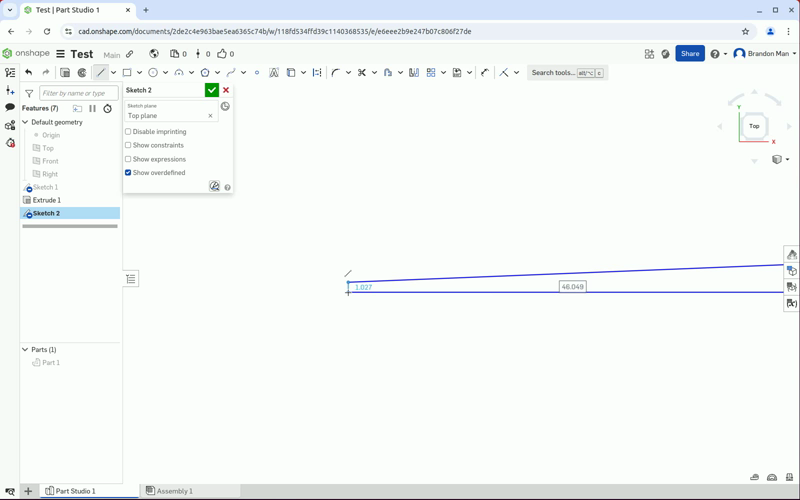
scroll(6)
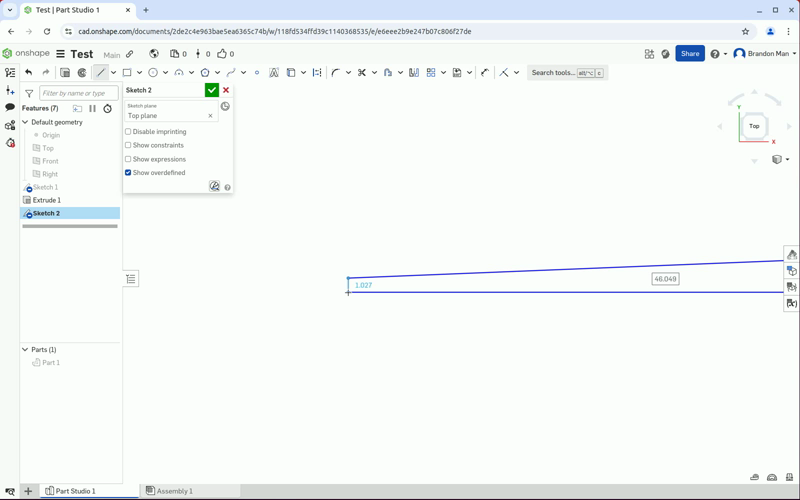
scroll(6)
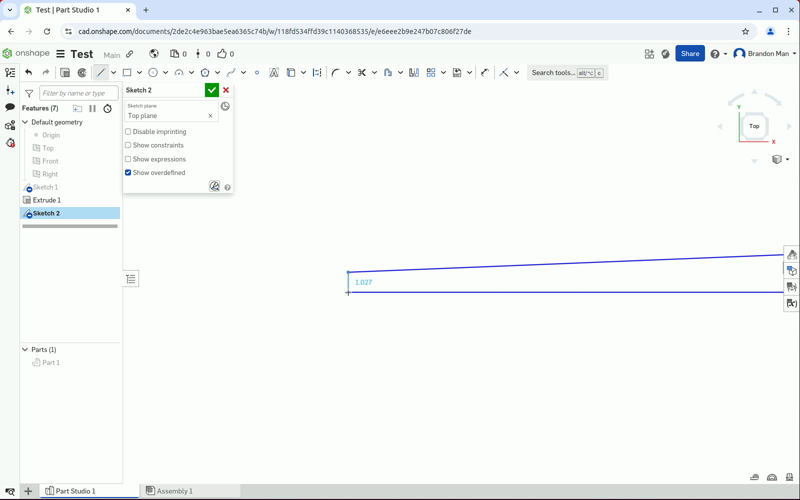
scroll(6)
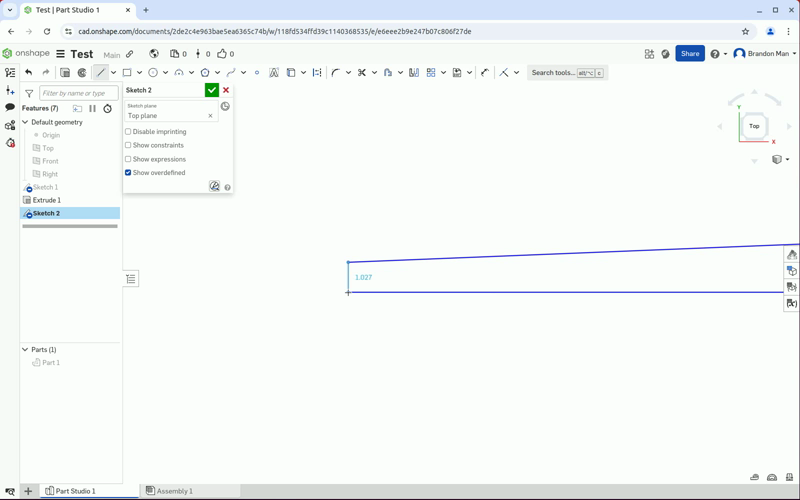
scroll(6)
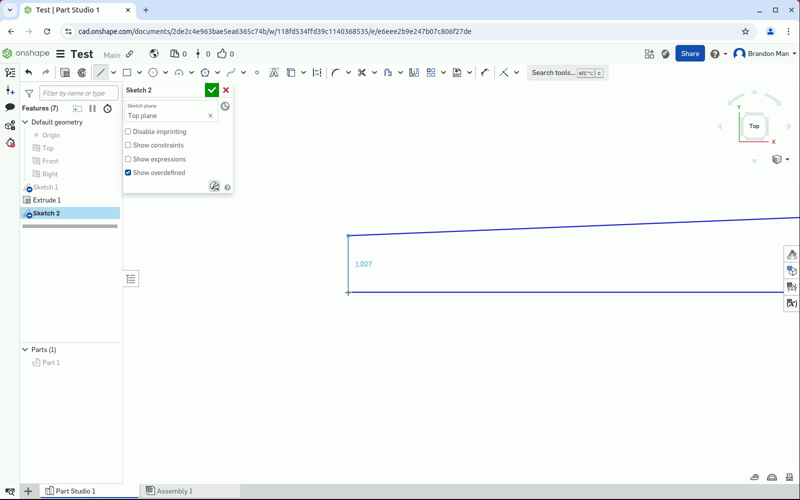
key_up(shift)
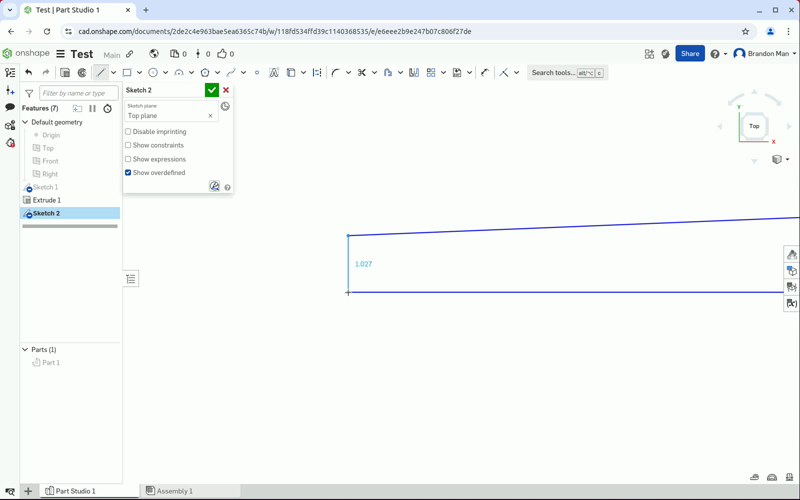
click(348, 292)
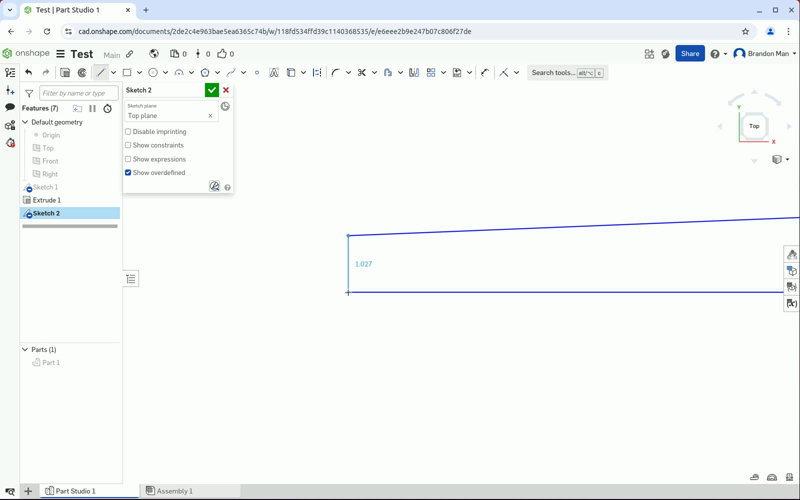
scroll(-6)
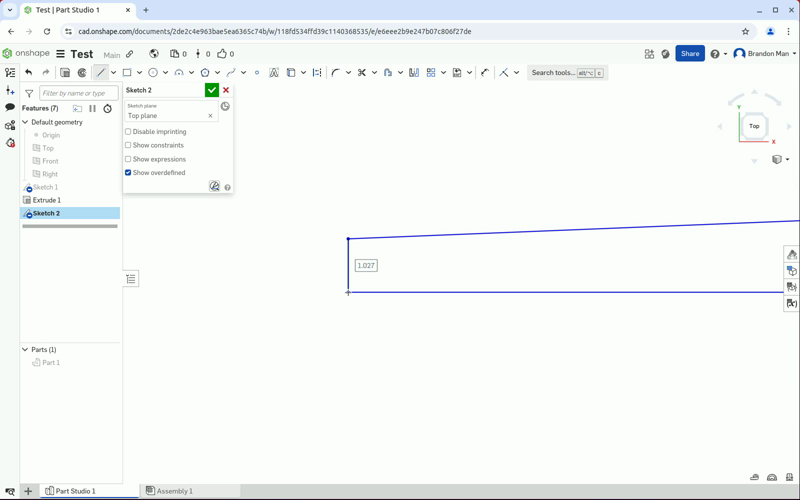
scroll(-6)
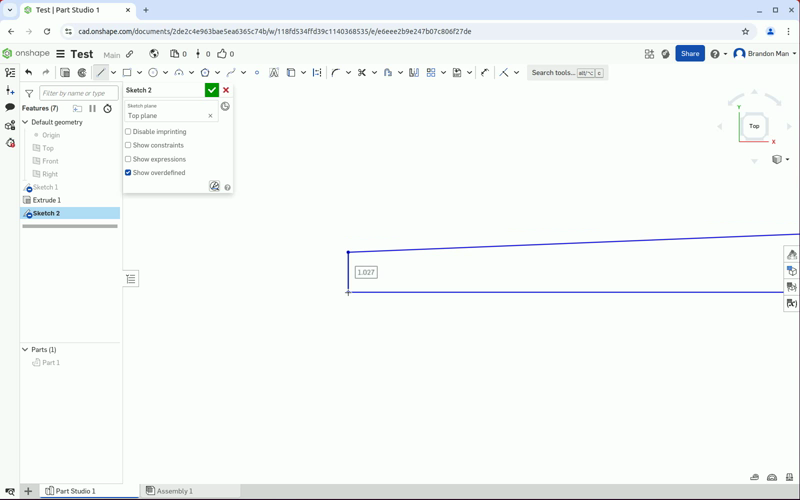
scroll(-6)
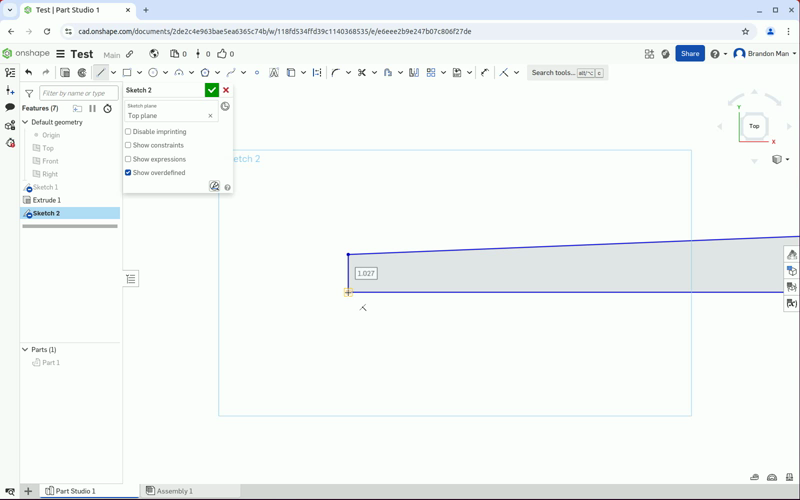
scroll(-6)
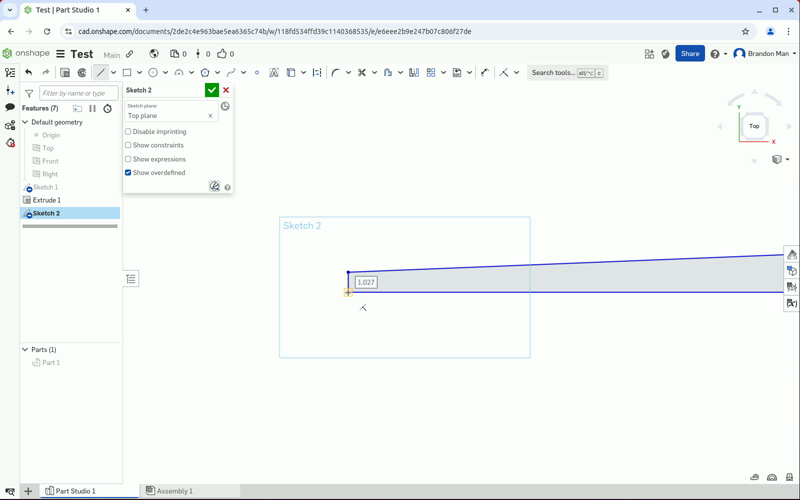
scroll(-6)
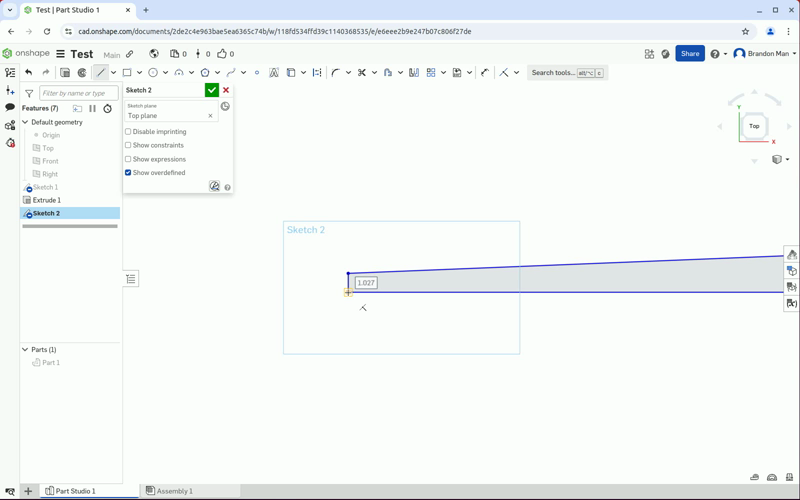
scroll(-6)
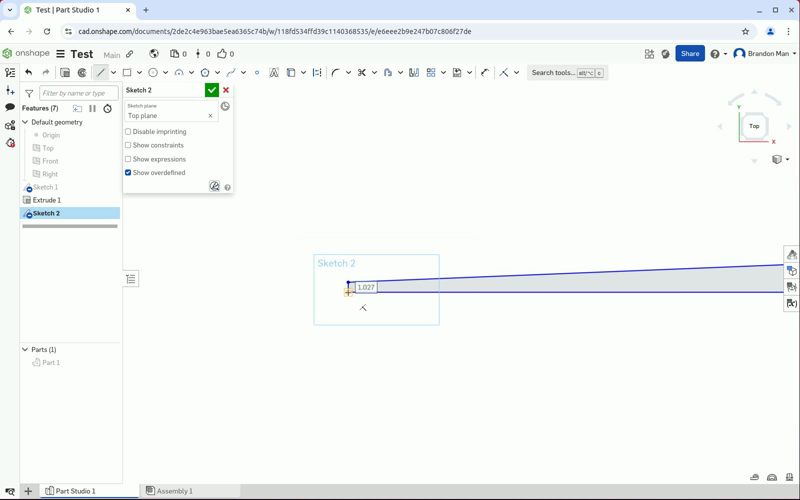
scroll(-6)
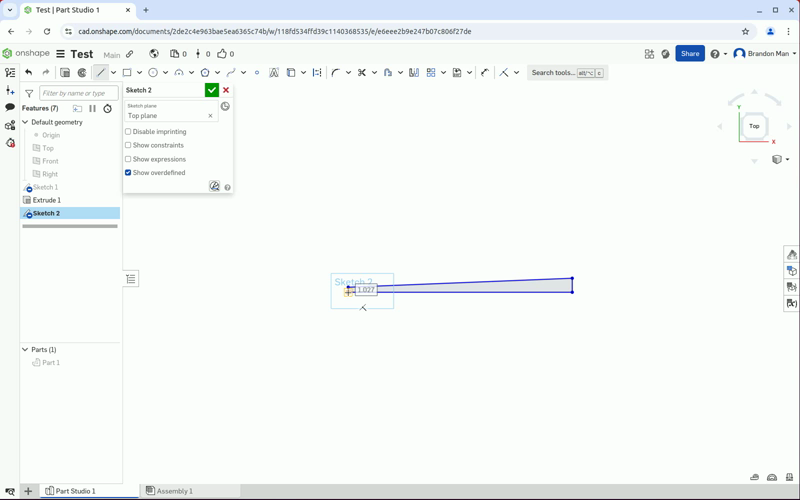
key(esc)
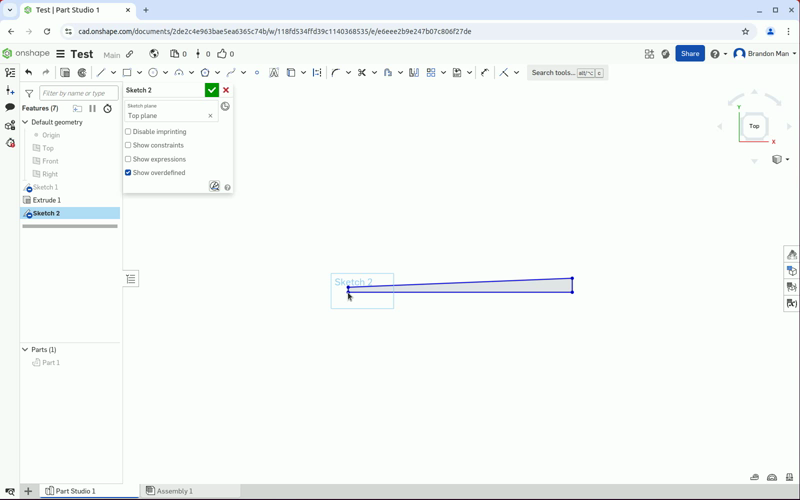
mouse_move(516, 290)
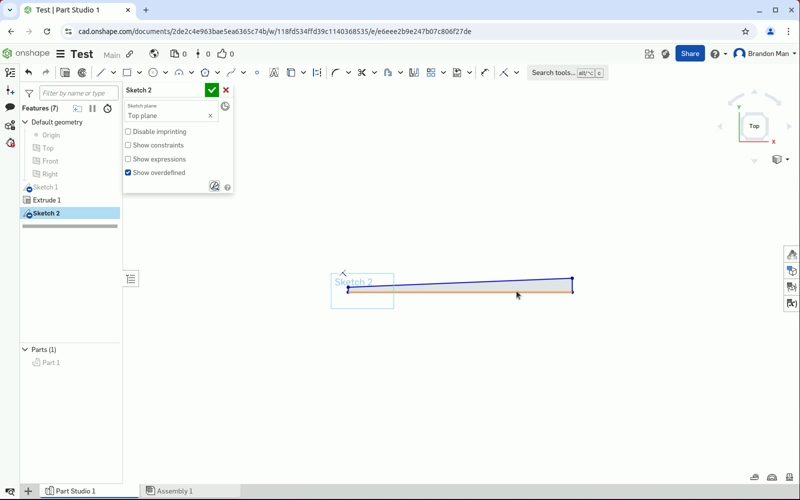
click(516, 290)
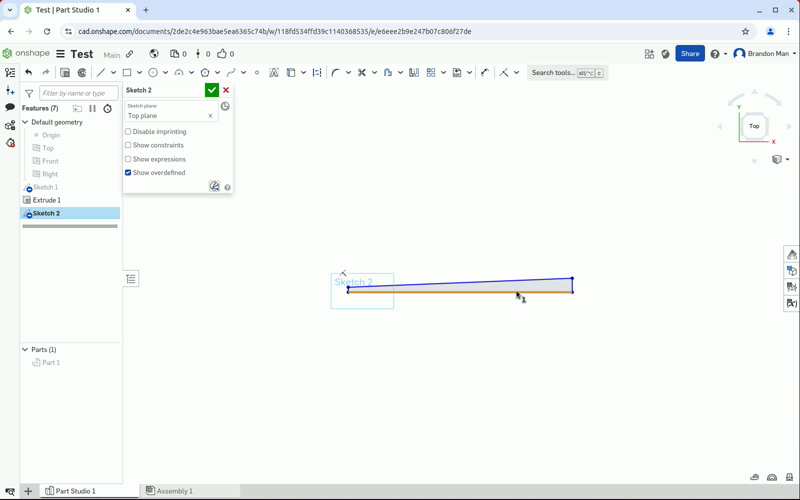
mouse_move(73, 352)
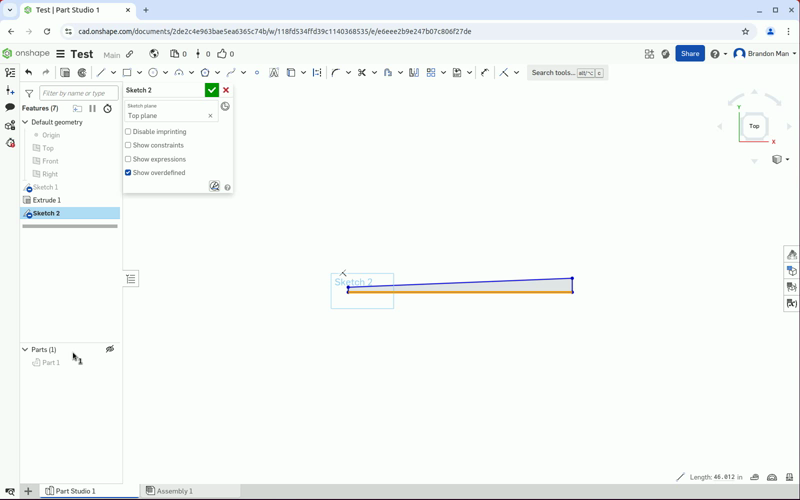
key(shift+y)
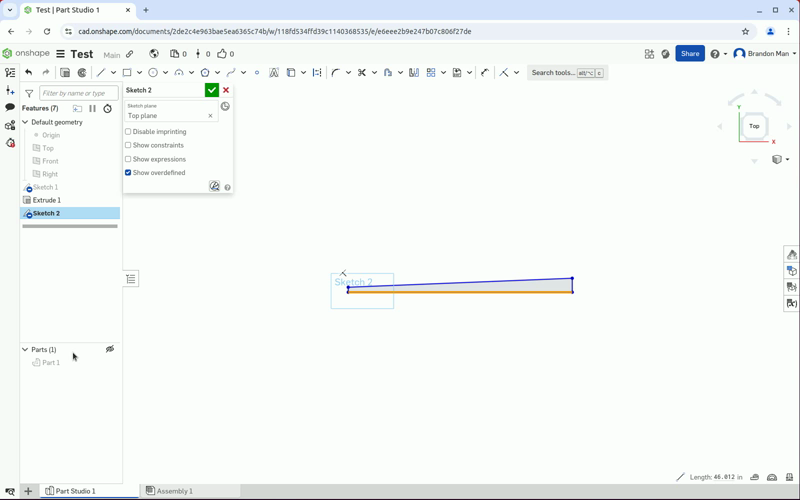
key(shift+e)
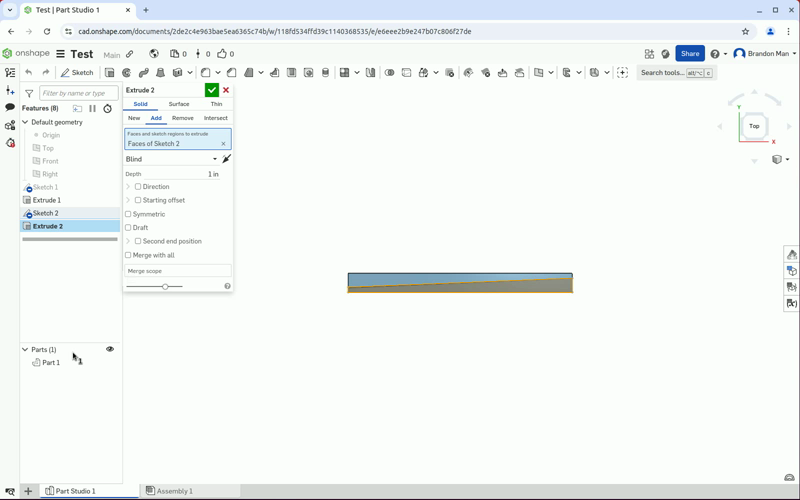
mouse_move(143, 106)
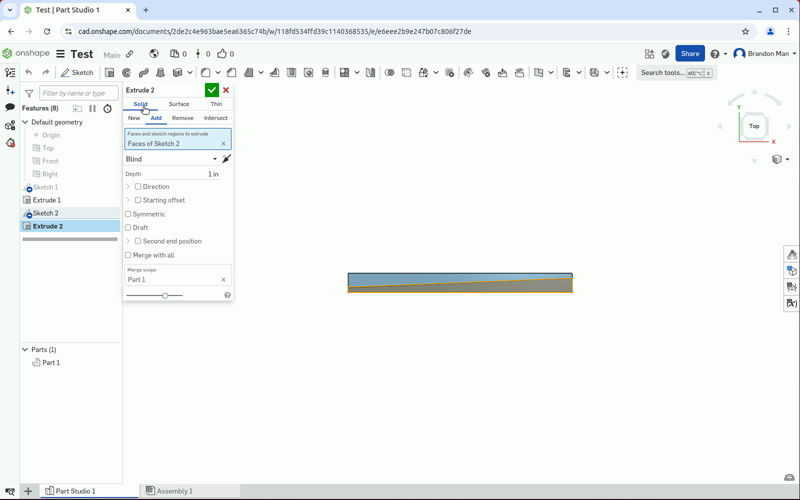
click(143, 106)
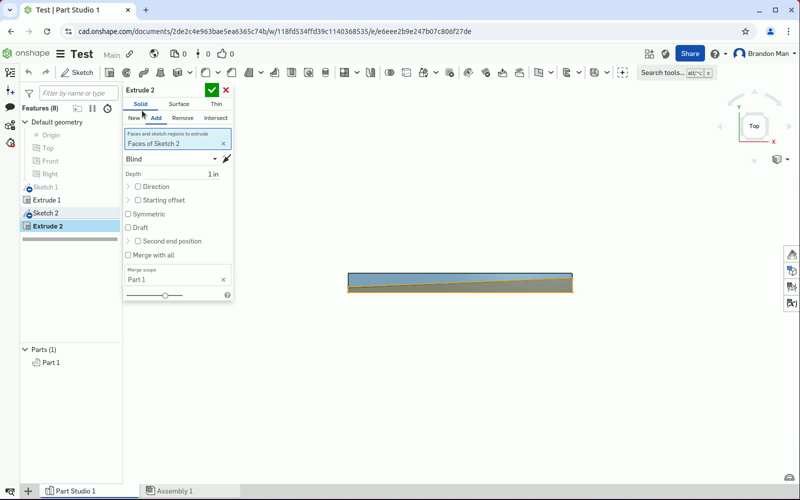
mouse_move(137, 120)
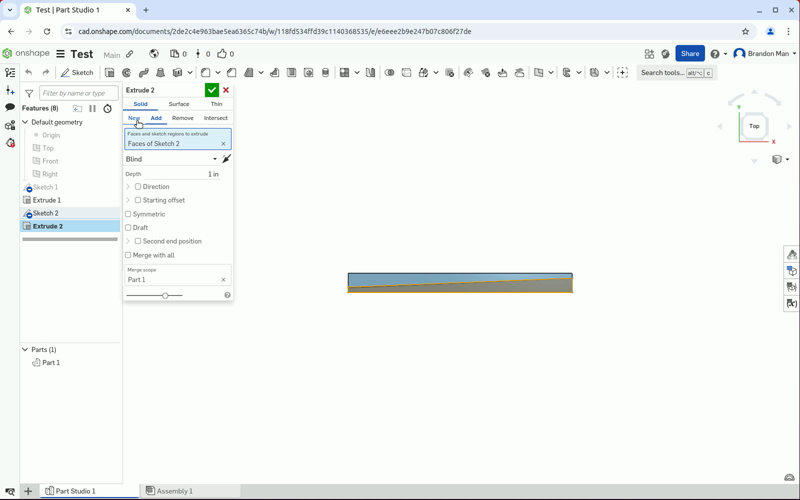
click(137, 120)
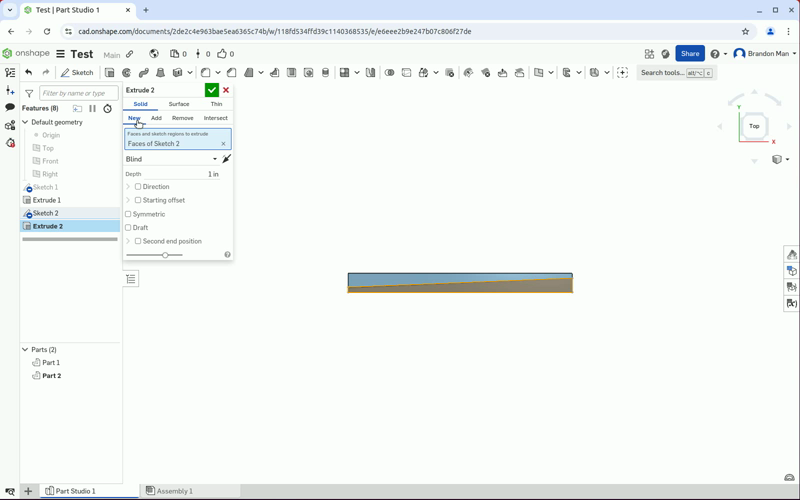
key(tab, 4)
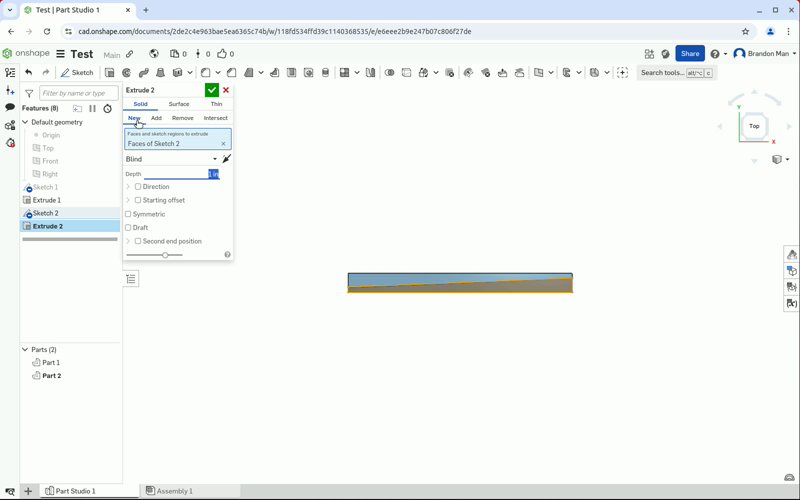
text(12.276)
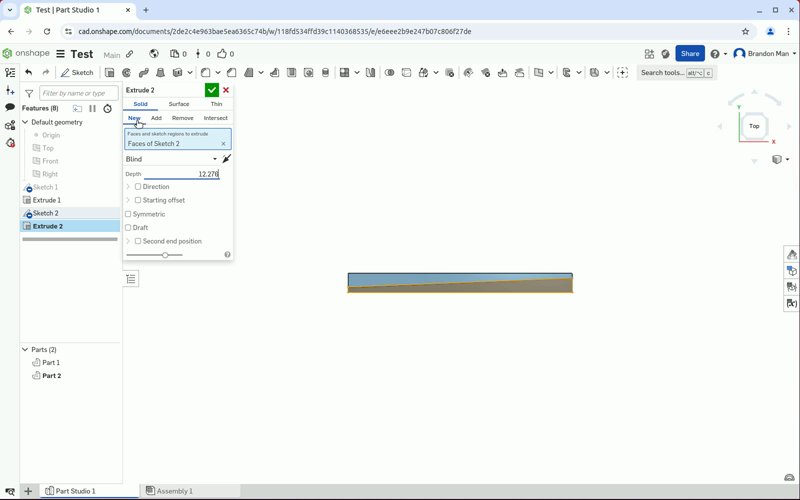
key(enter)
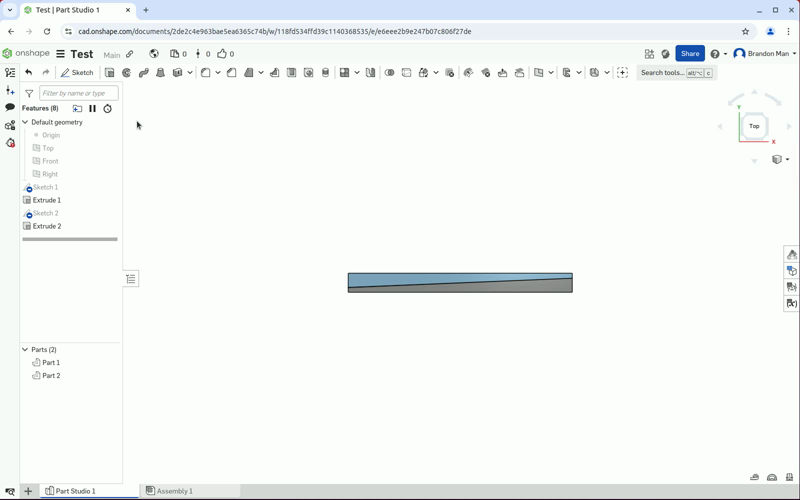
key(shift+h)
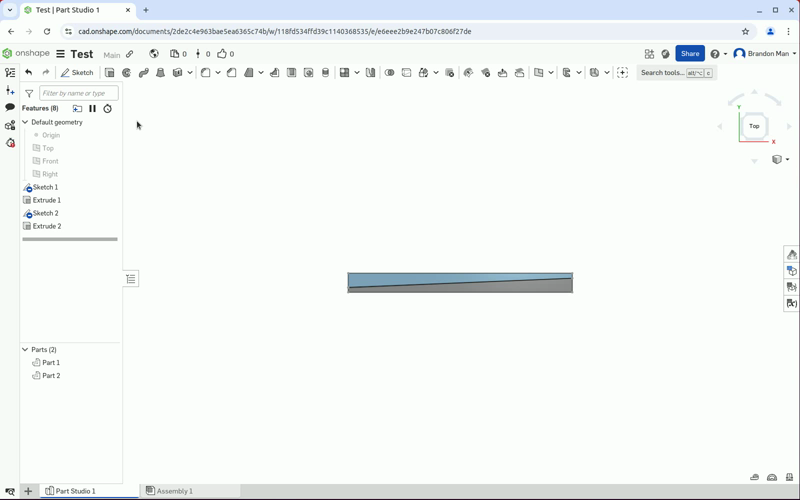
key(shift+h)
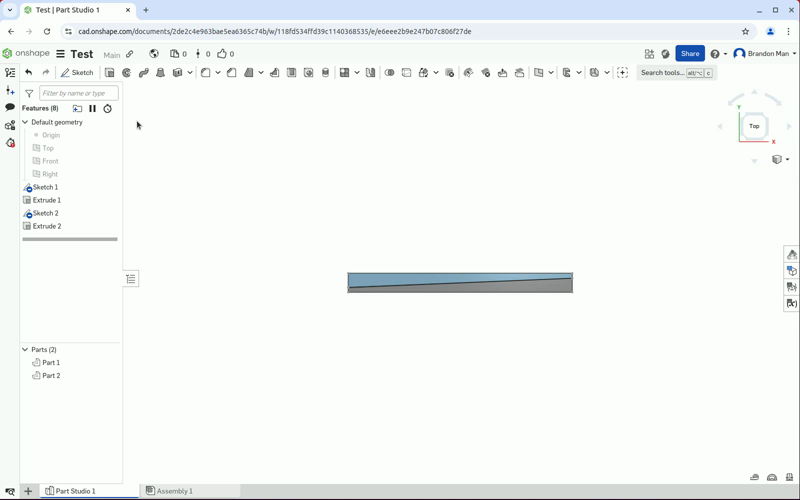
key(shift+7)
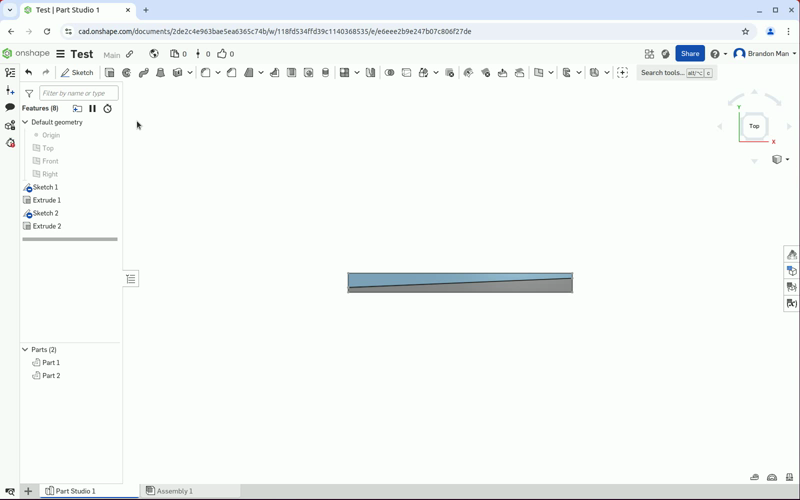
key(up, 3)
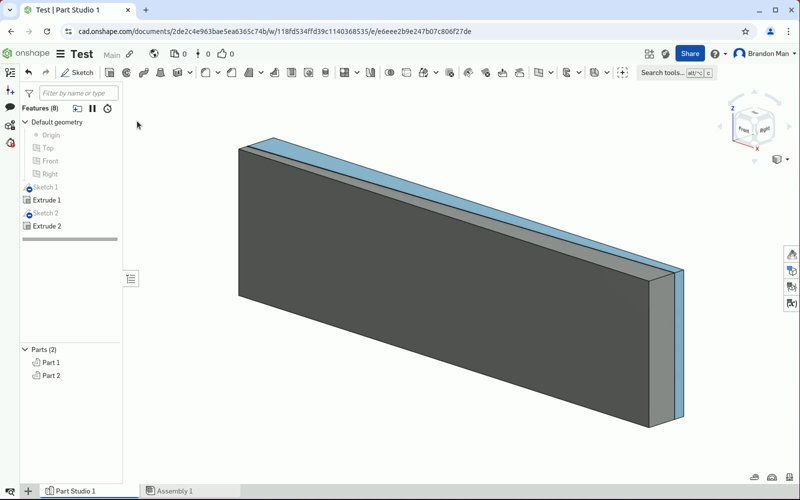
key(left, 3)
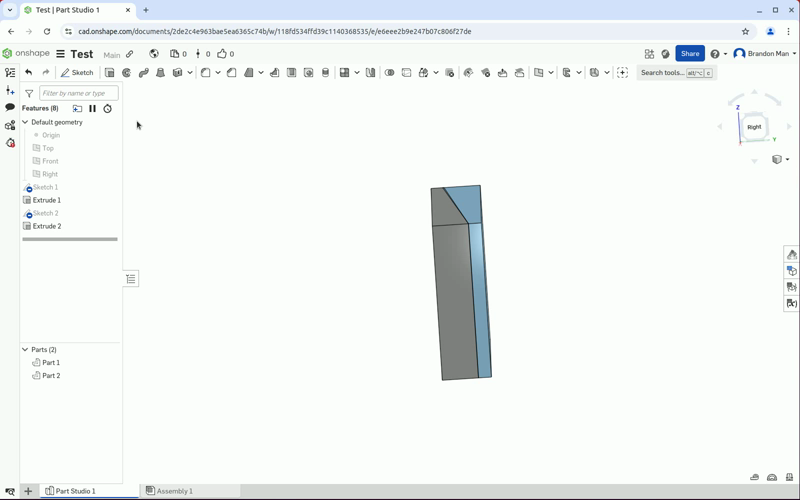
key(right, 3)
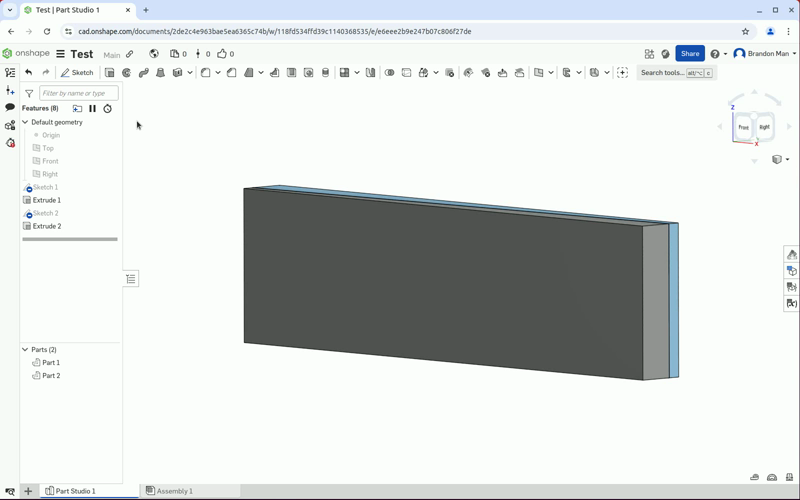
key(down, 3)
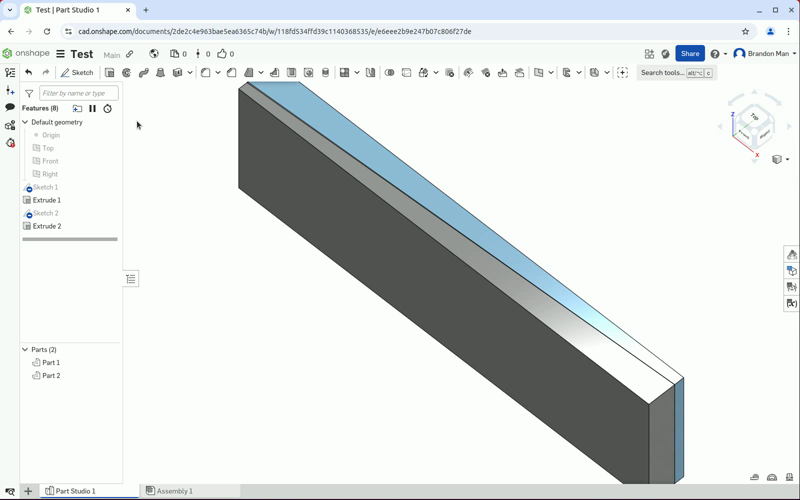
mouse_move(73, 189)
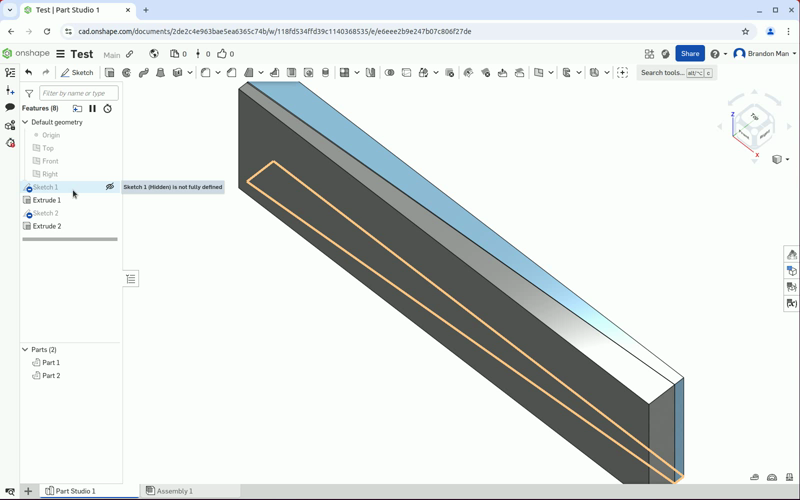
click(73, 189)